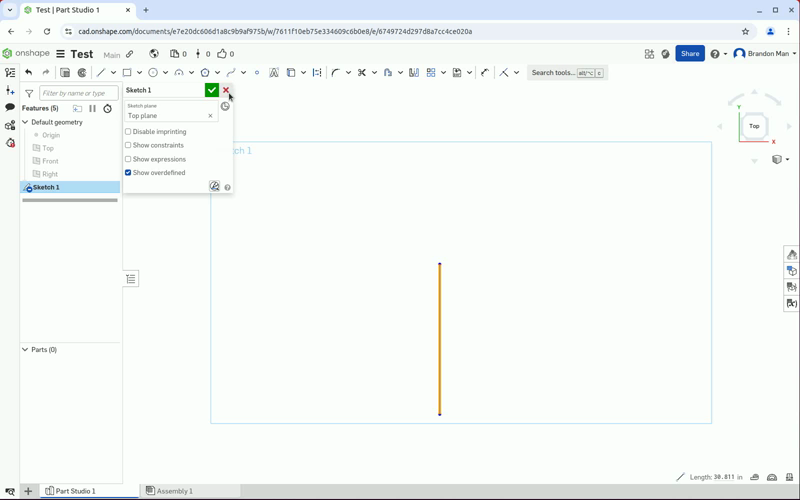
key(shift+h)
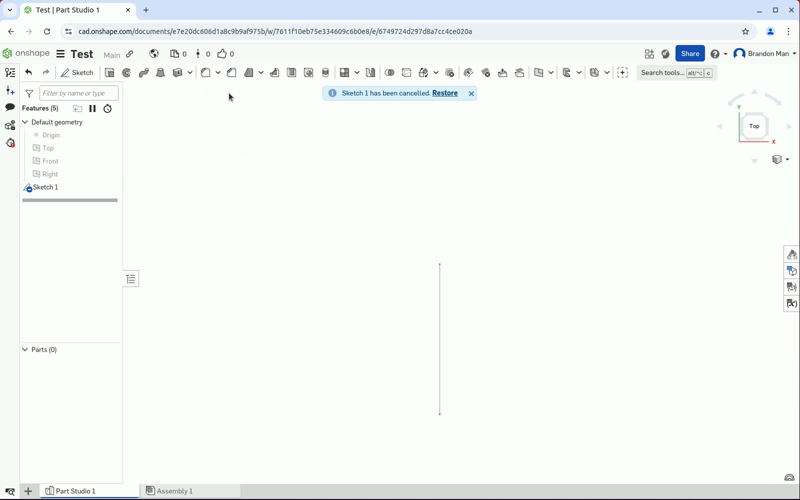
key(shift+s)
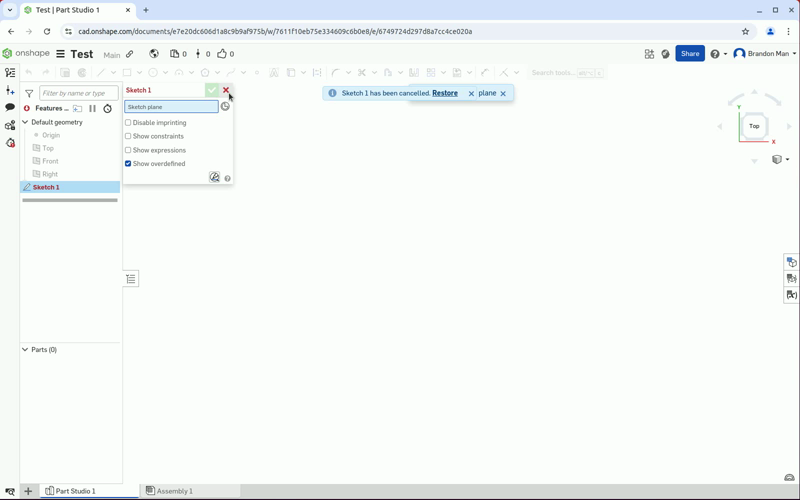
mouse_move(73, 150)
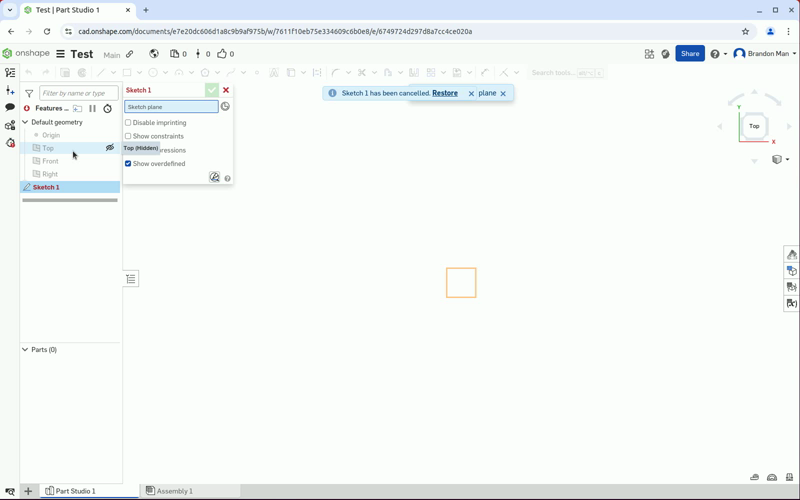
click(73, 150)
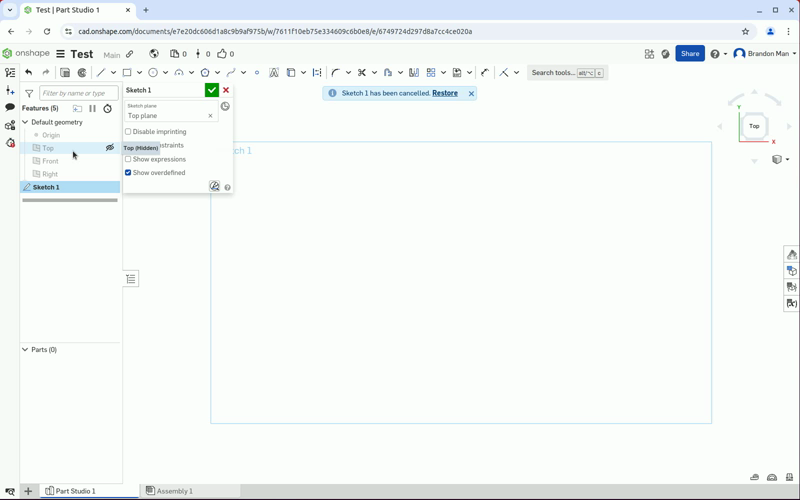
mouse_move(73, 352)
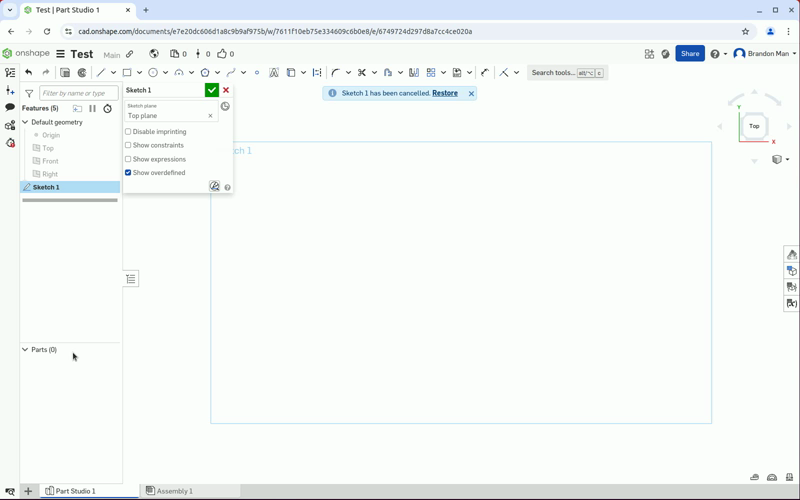
key(y)
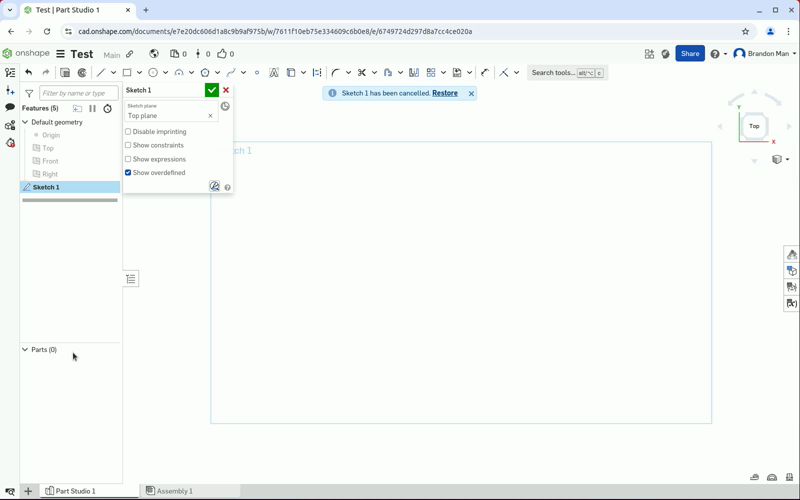
key(l)
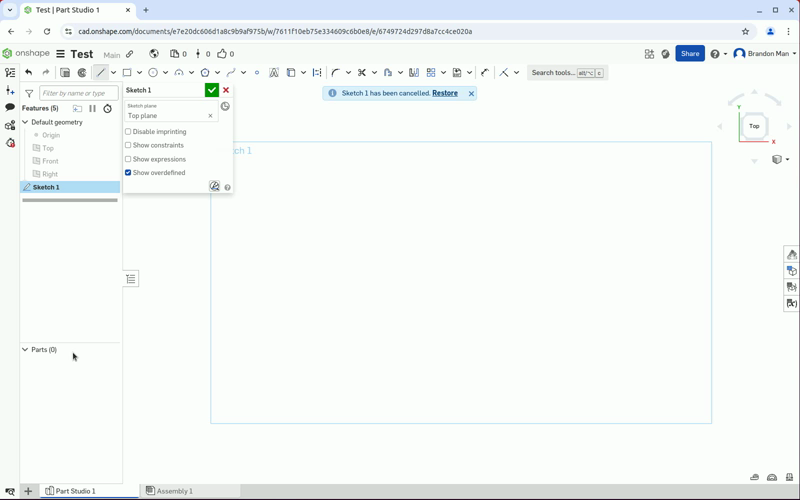
key_down(shift)
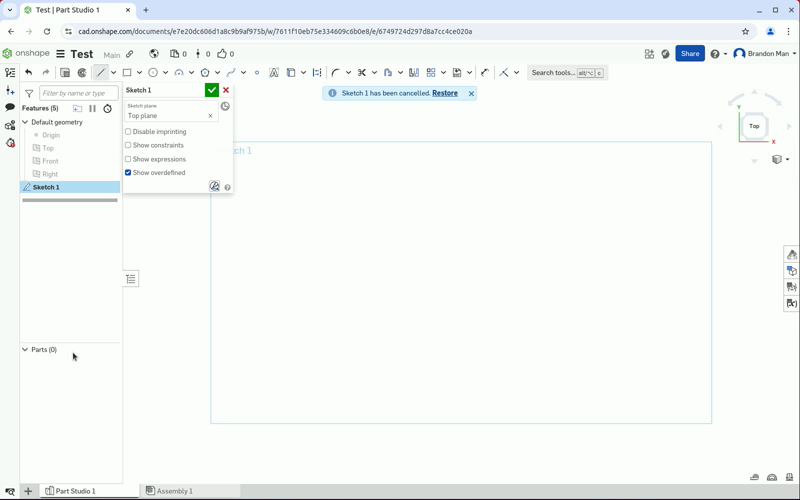
mouse_move(404, 339)
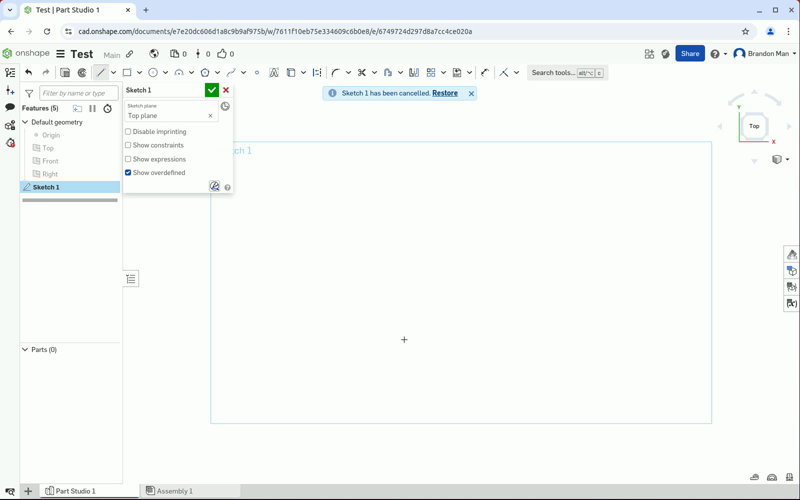
click(404, 339)
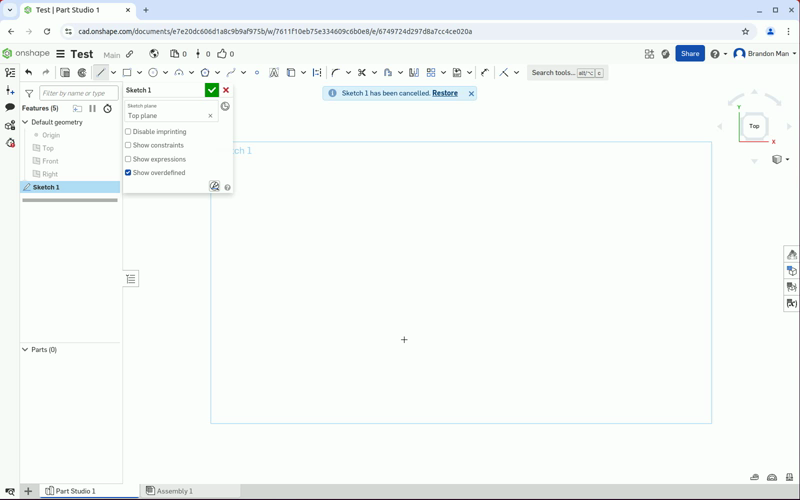
key_up(shift)
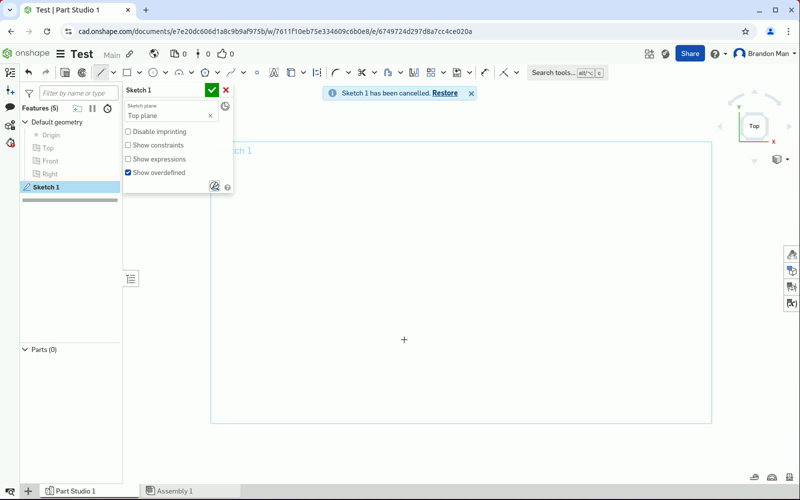
key_down(shift)
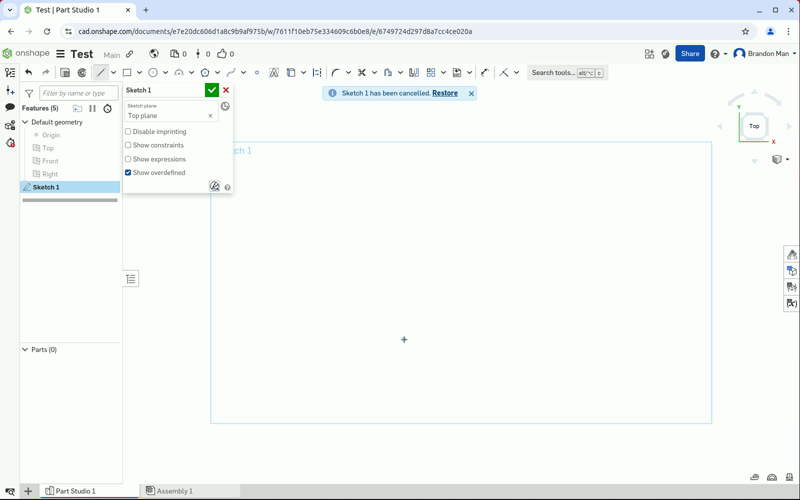
mouse_move(572, 339)
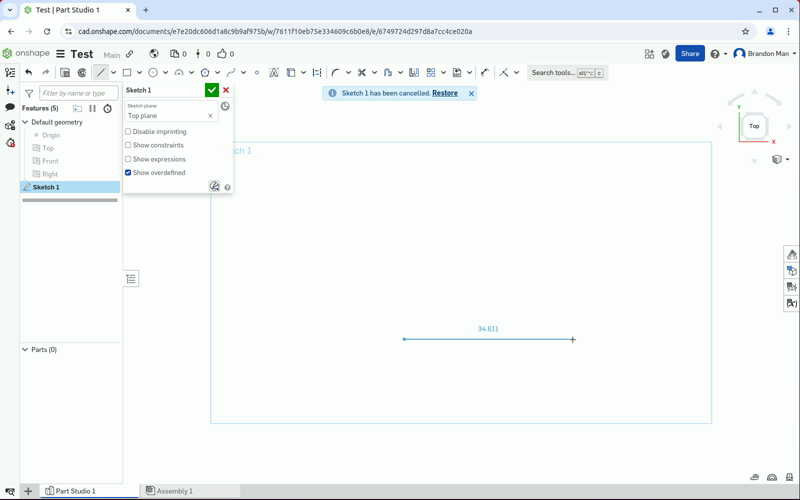
click(572, 339)
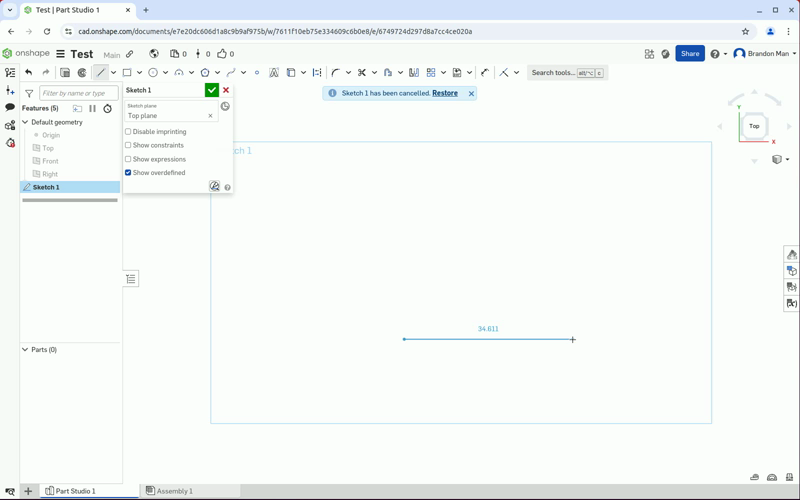
key_up(shift)
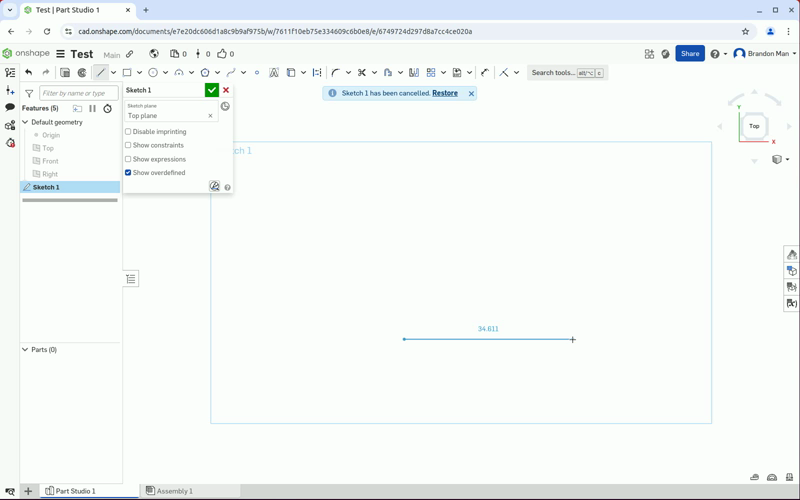
key_down(shift)
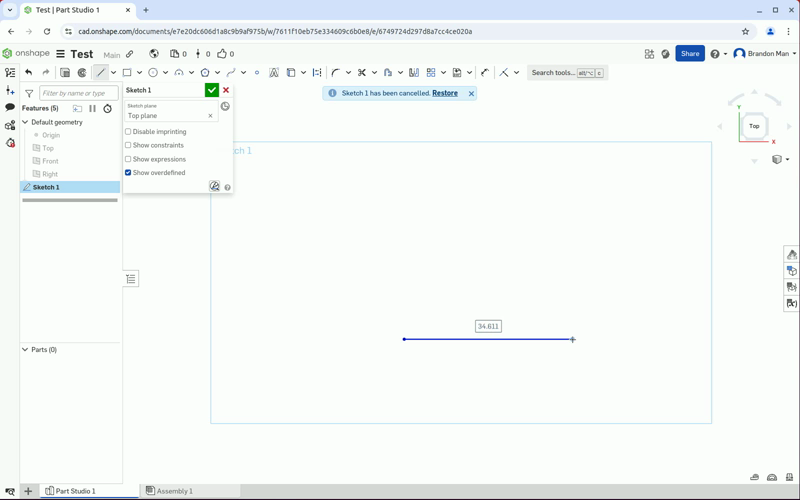
mouse_move(572, 227)
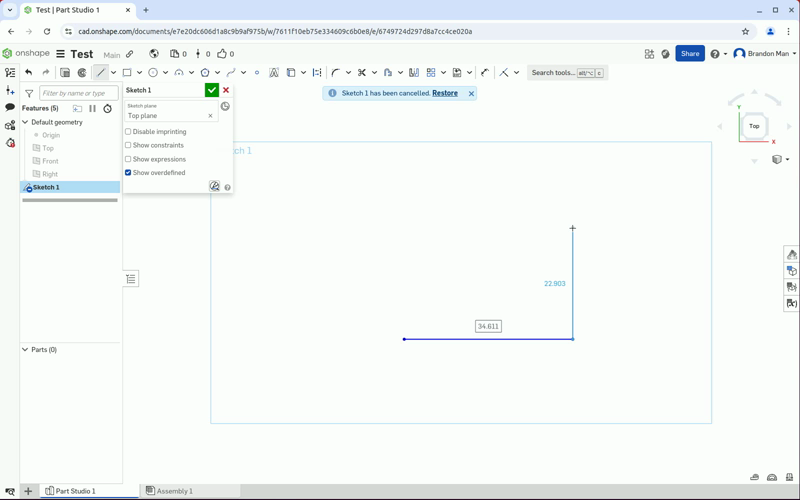
click(572, 227)
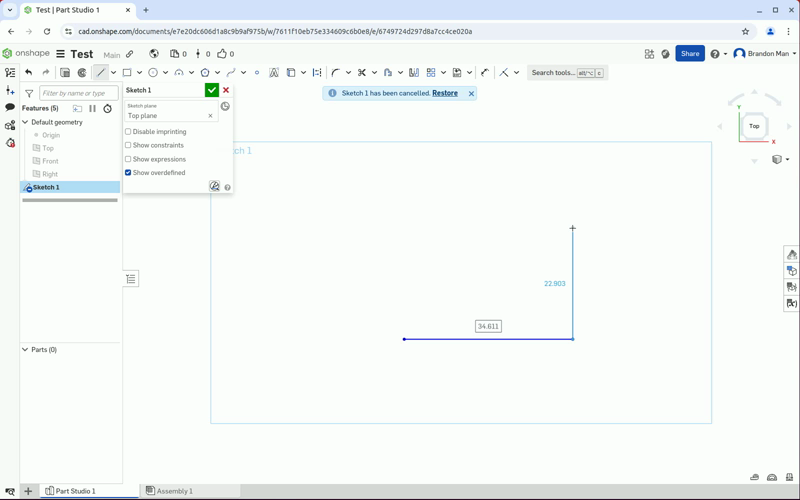
key_up(shift)
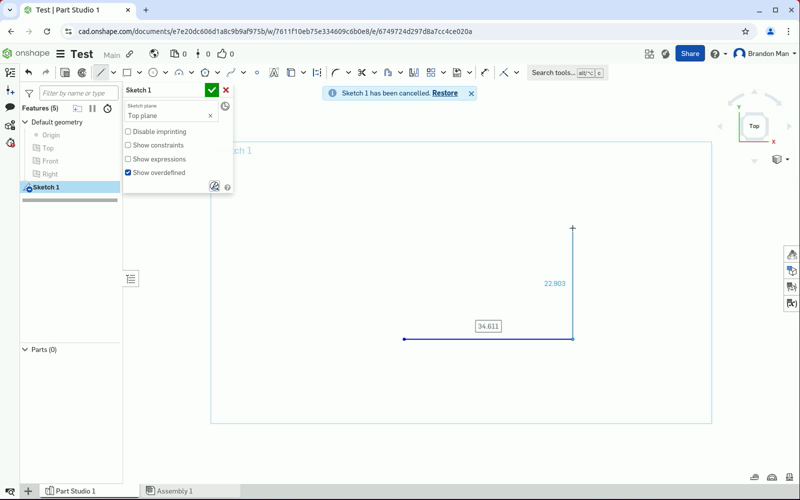
key_down(shift)
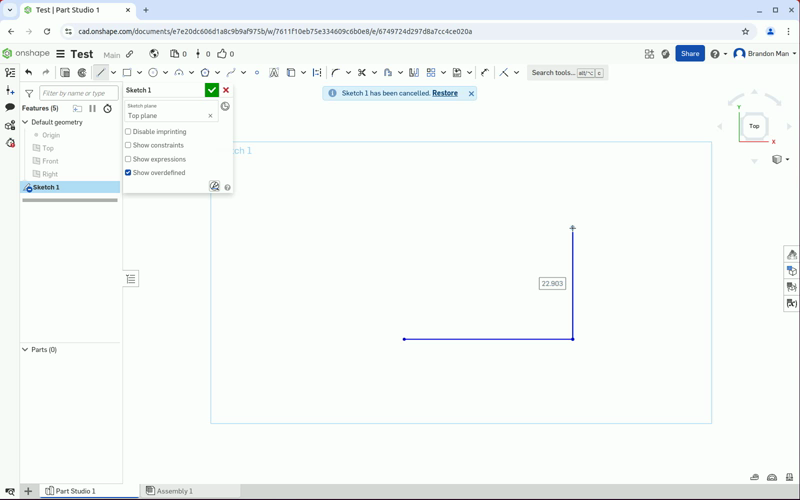
mouse_move(404, 227)
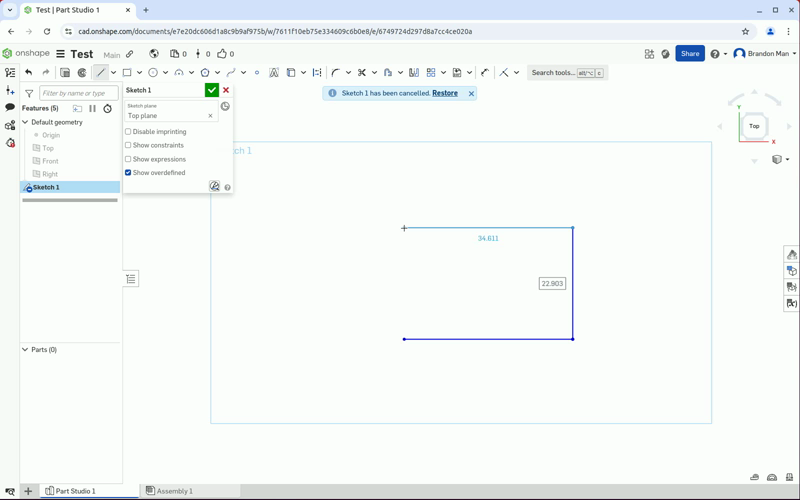
click(404, 227)
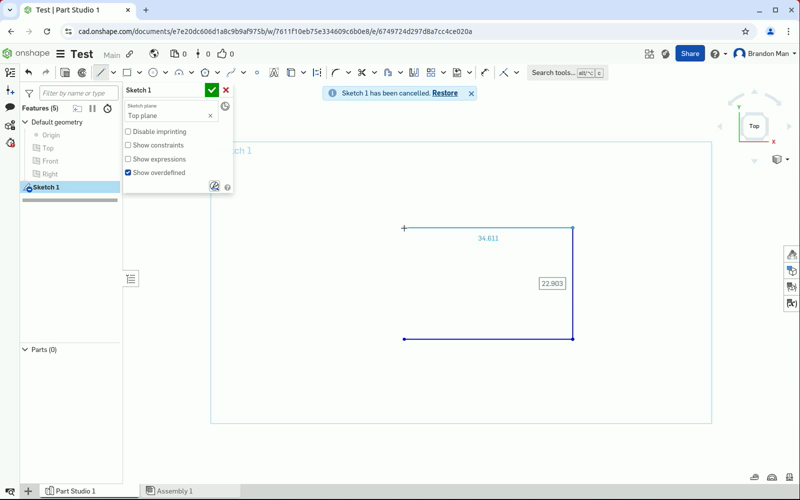
key_up(shift)
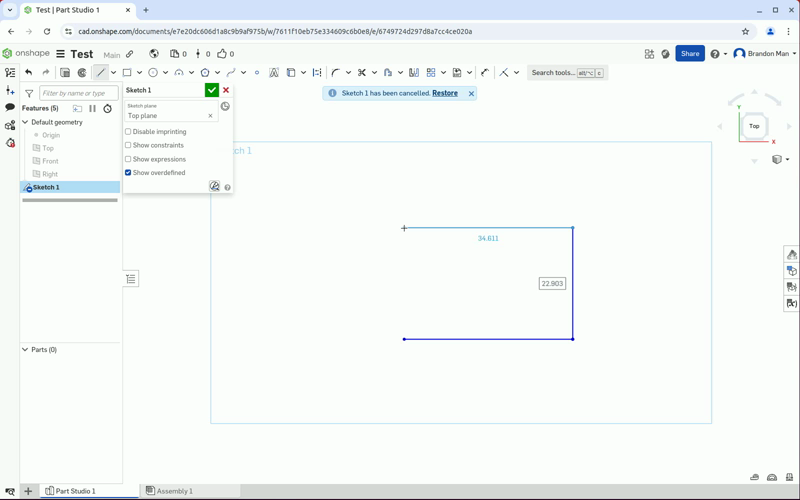
key_down(shift)
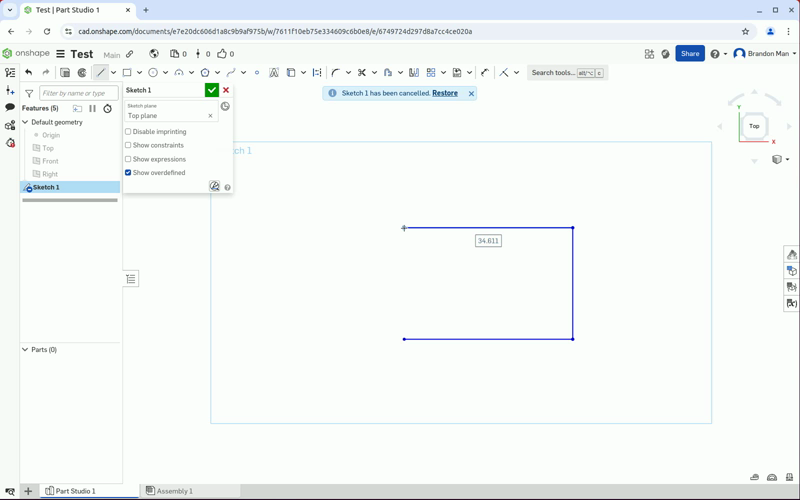
mouse_move(404, 339)
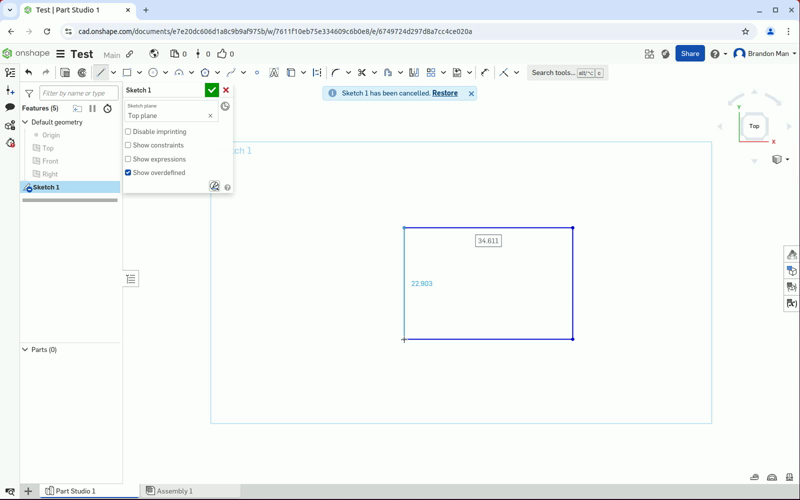
key_up(shift)
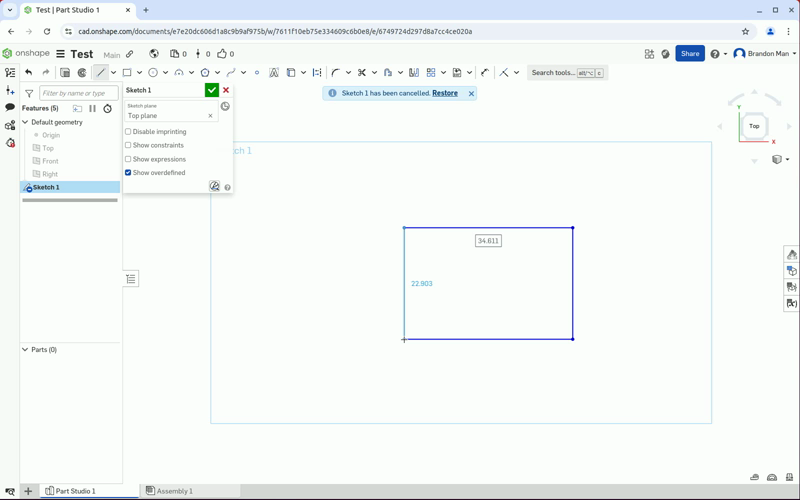
click(404, 339)
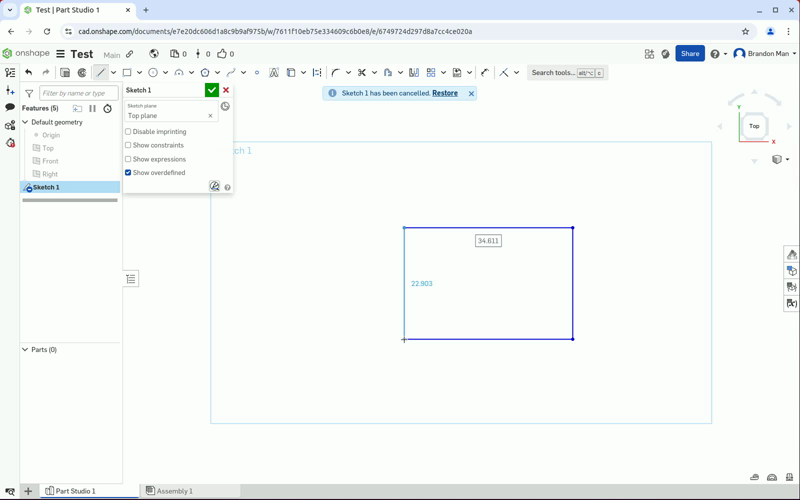
key(esc)
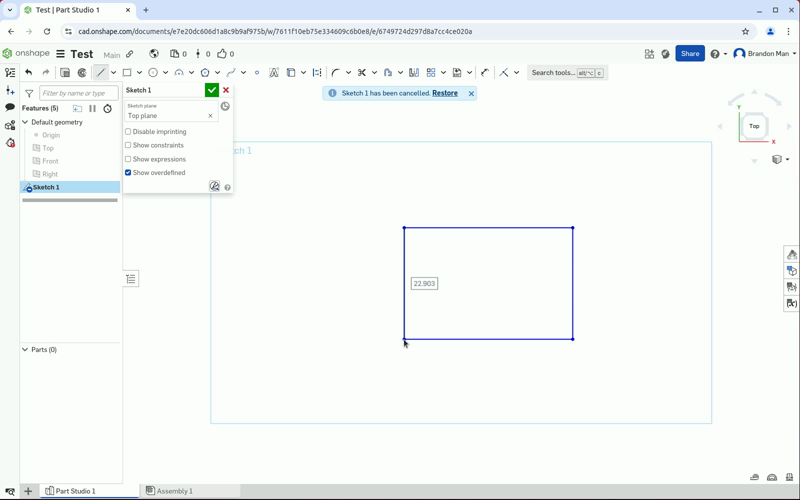
mouse_move(478, 267)
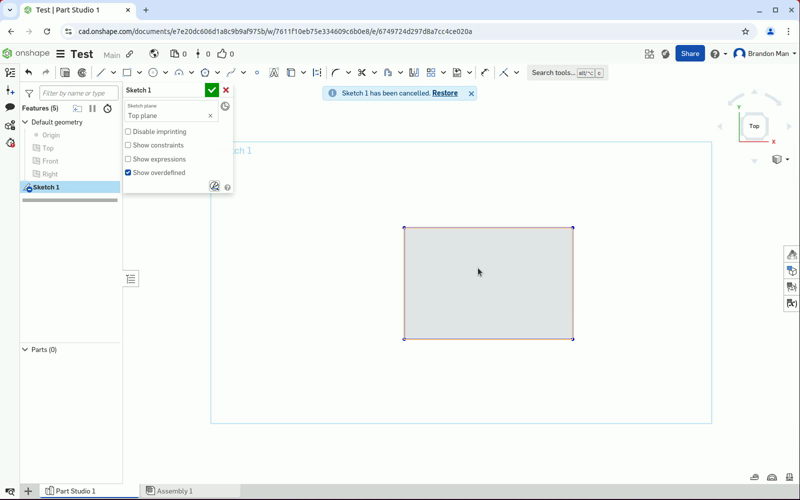
click(478, 267)
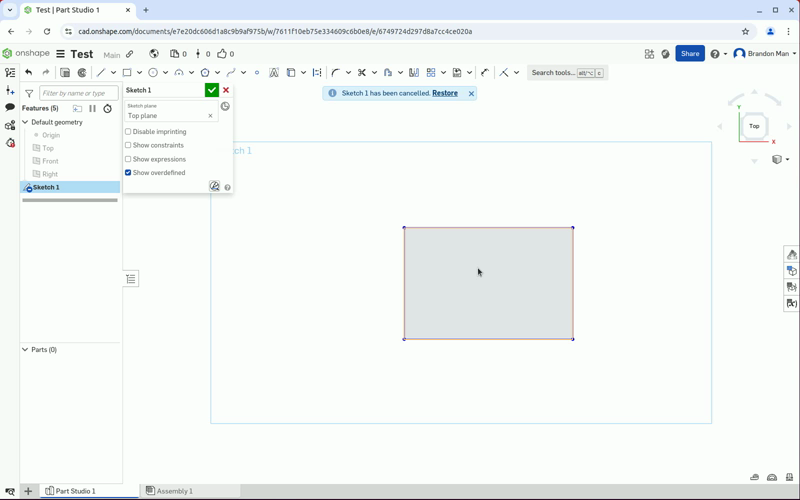
mouse_move(73, 352)
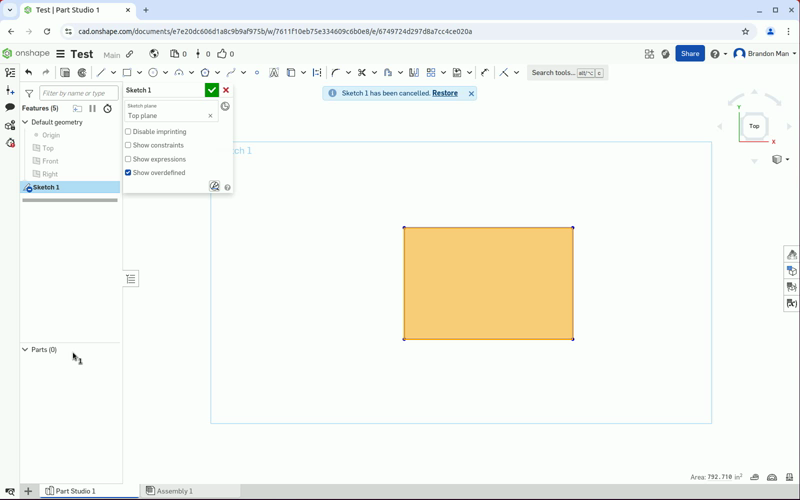
key(shift+y)
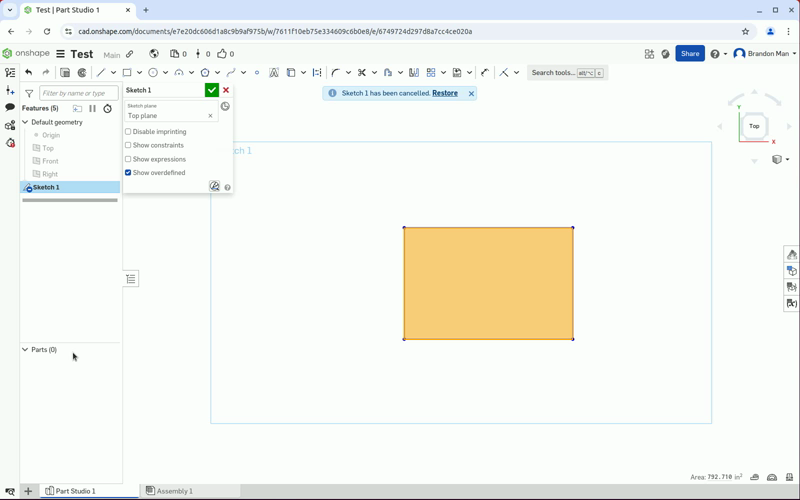
key(shift+e)
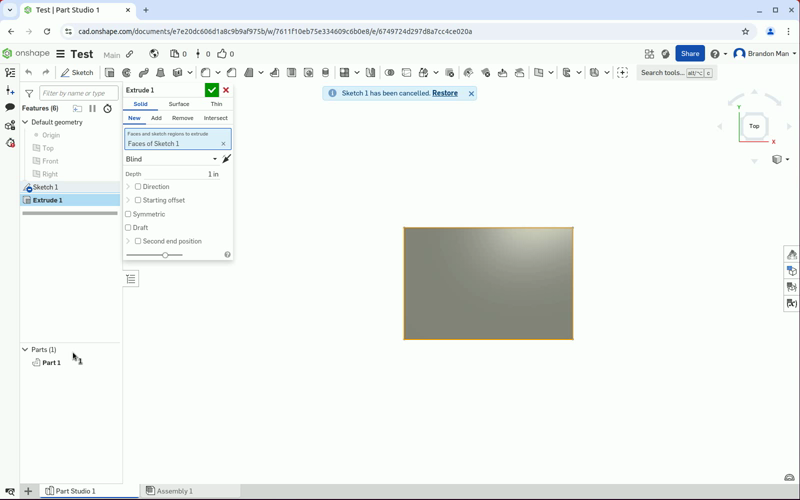
mouse_move(143, 106)
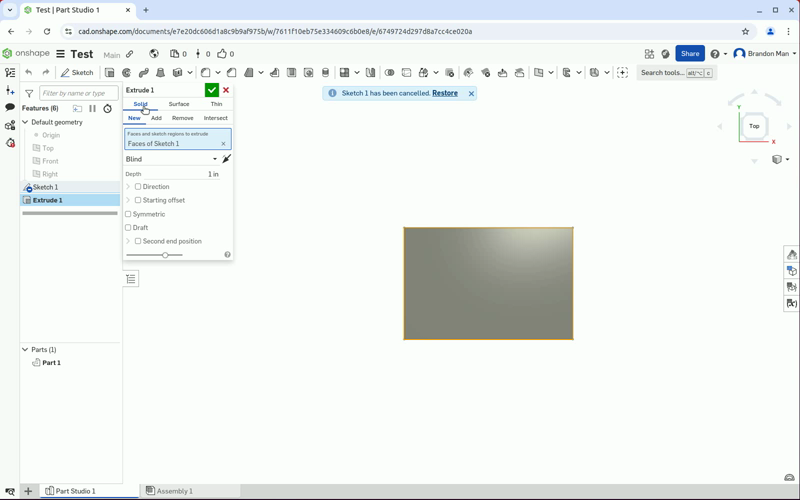
click(143, 106)
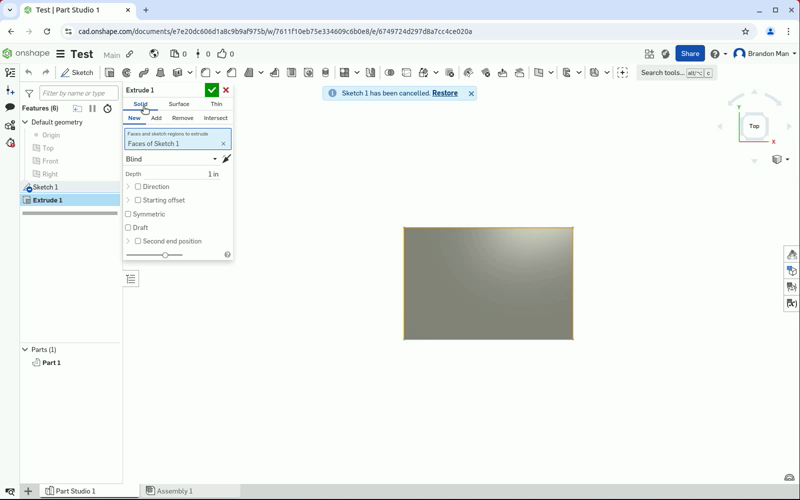
mouse_move(137, 120)
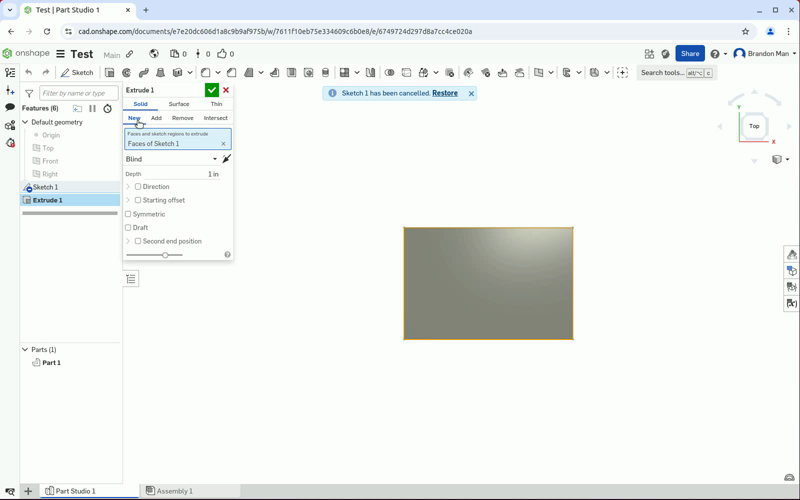
click(137, 120)
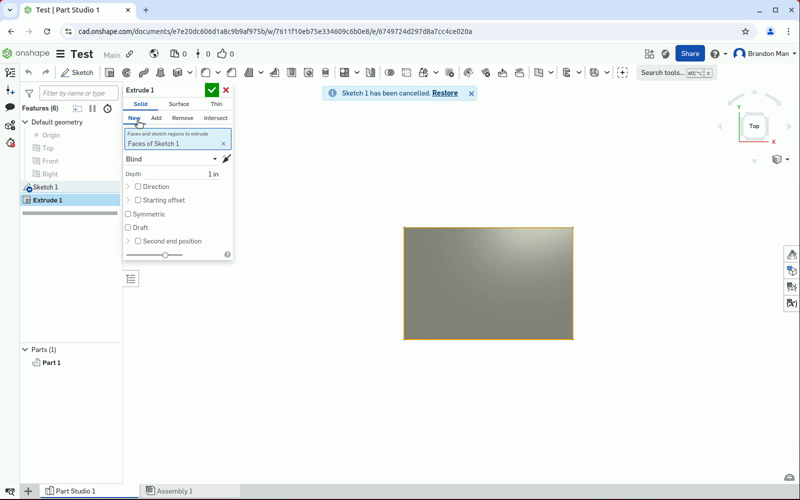
key(tab, 4)
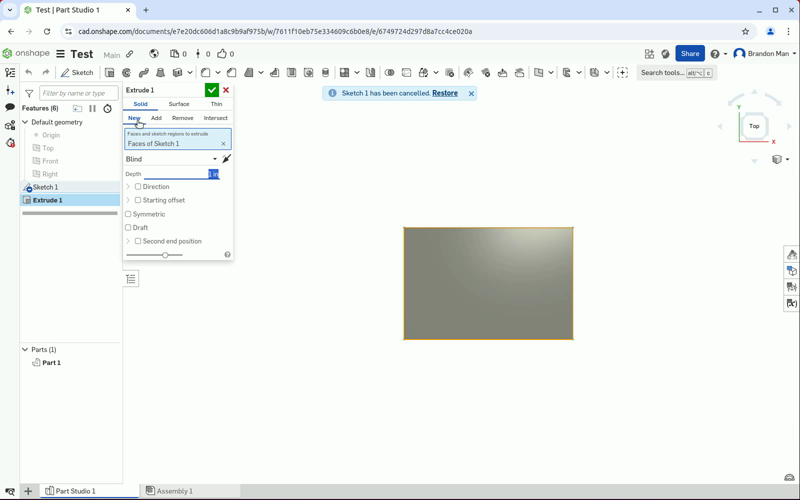
text(5.777)
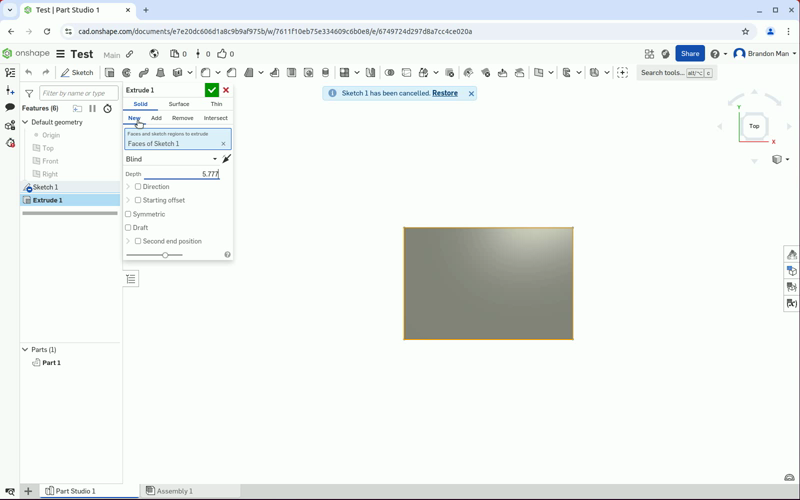
key(enter)
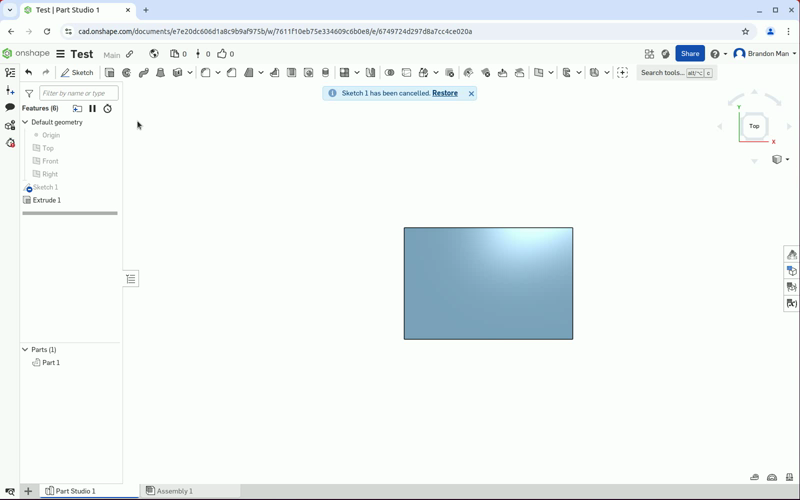
key(shift+h)
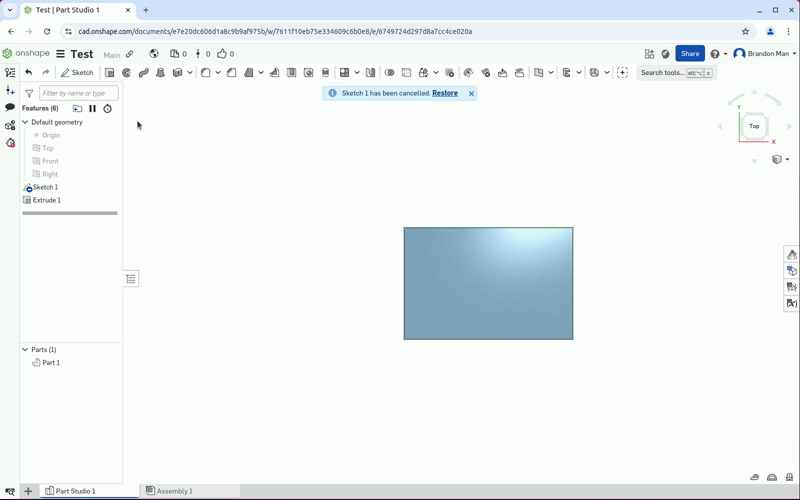
key(shift+h)
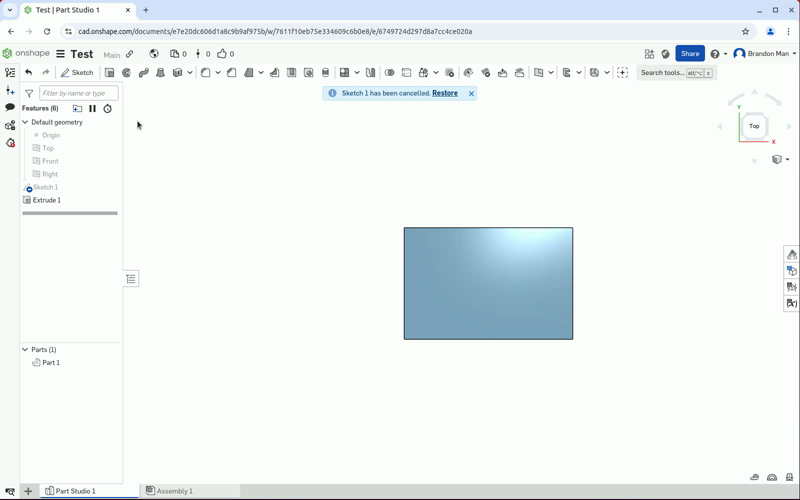
mouse_move(73, 189)
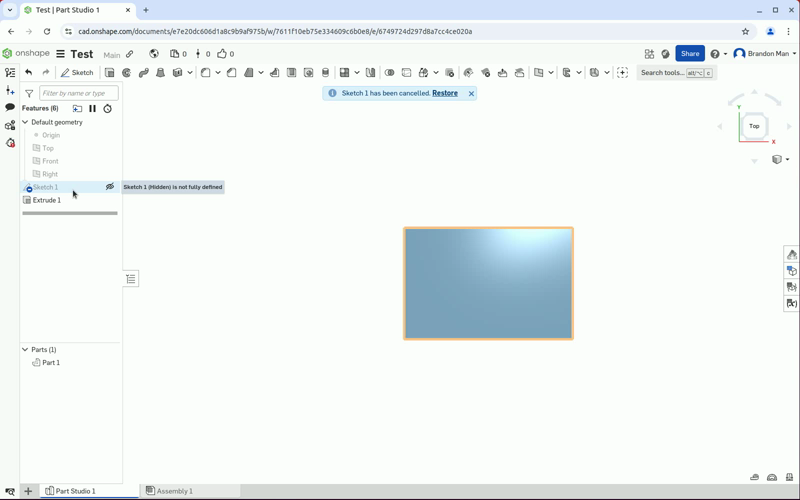
click(73, 189)
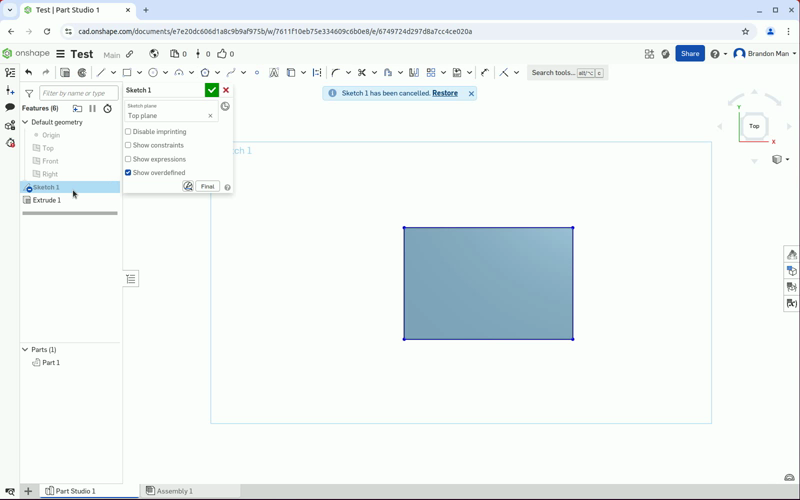
mouse_move(229, 92)
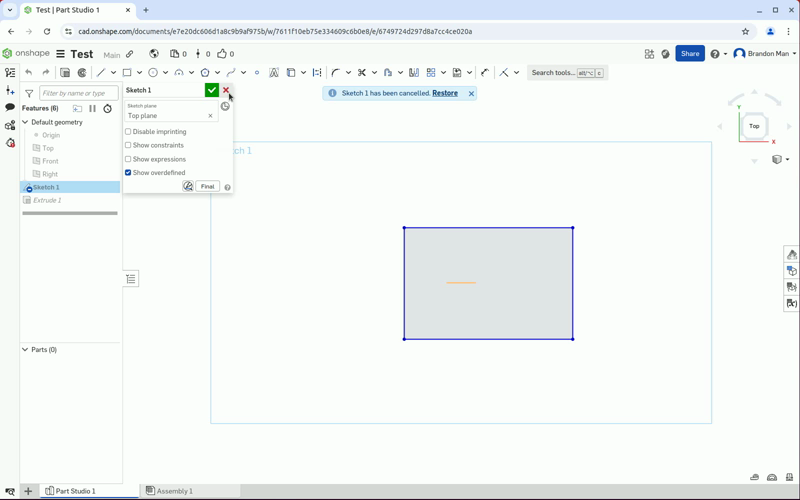
click(229, 92)
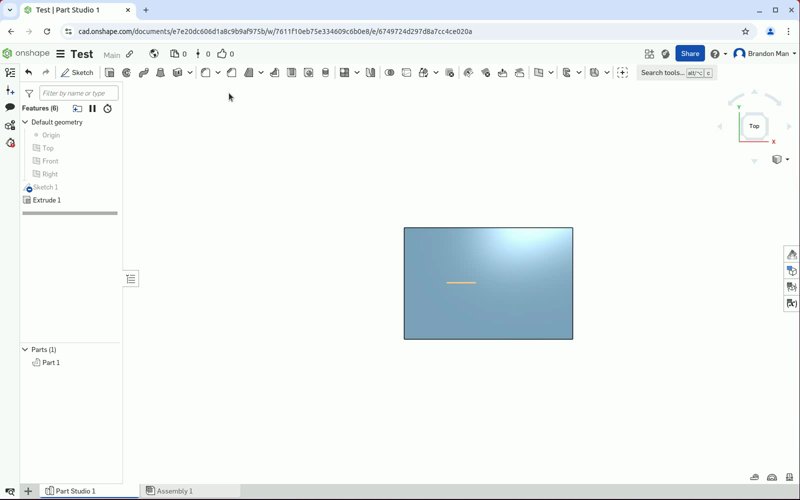
mouse_move(541, 75)
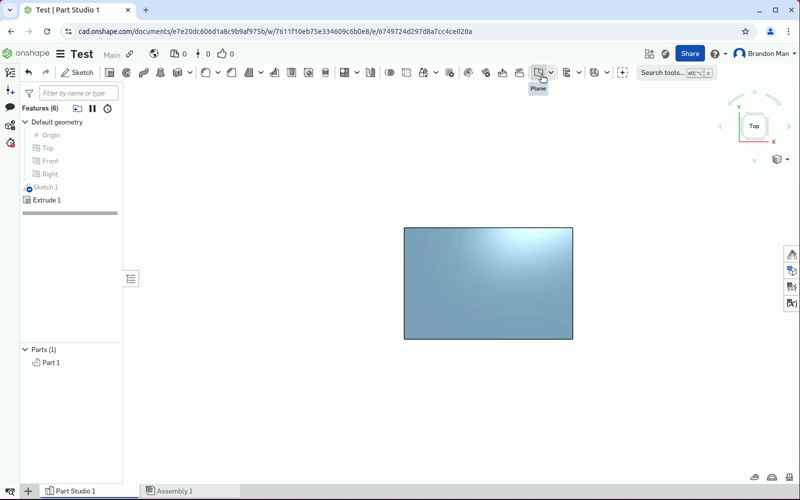
click(541, 75)
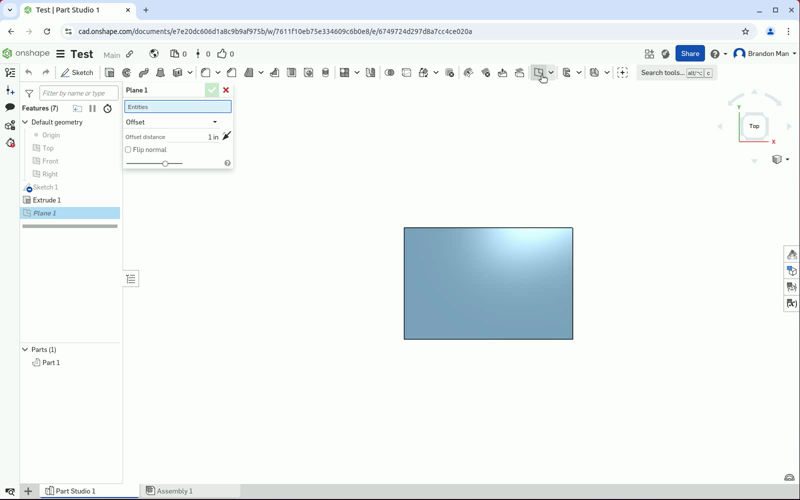
mouse_move(73, 150)
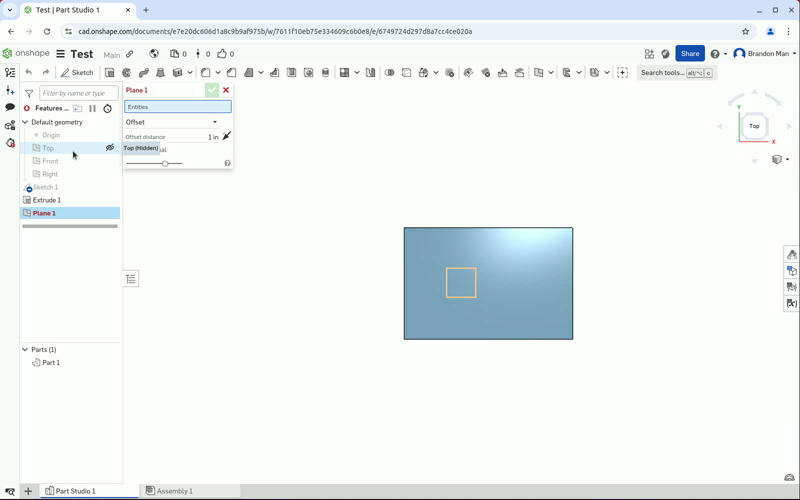
click(73, 150)
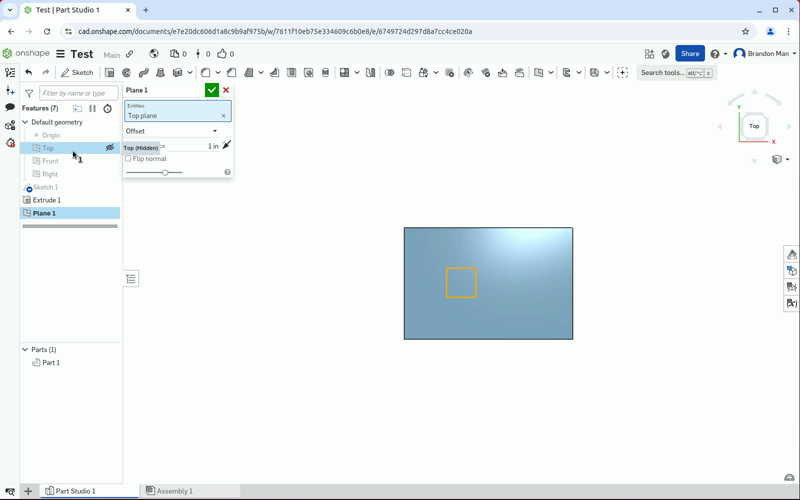
key(tab, 2)
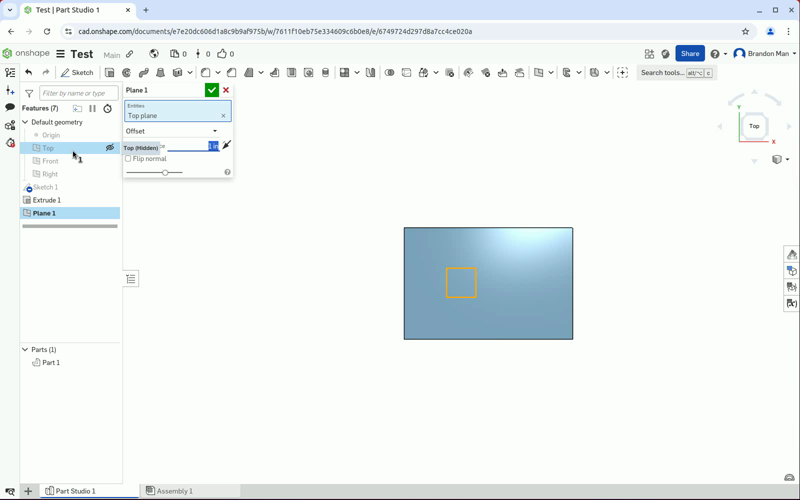
text(5.792)
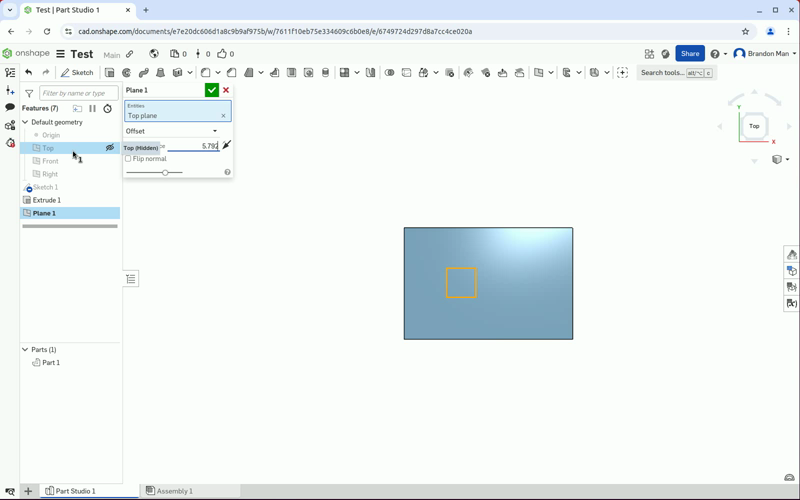
key(enter, 2)
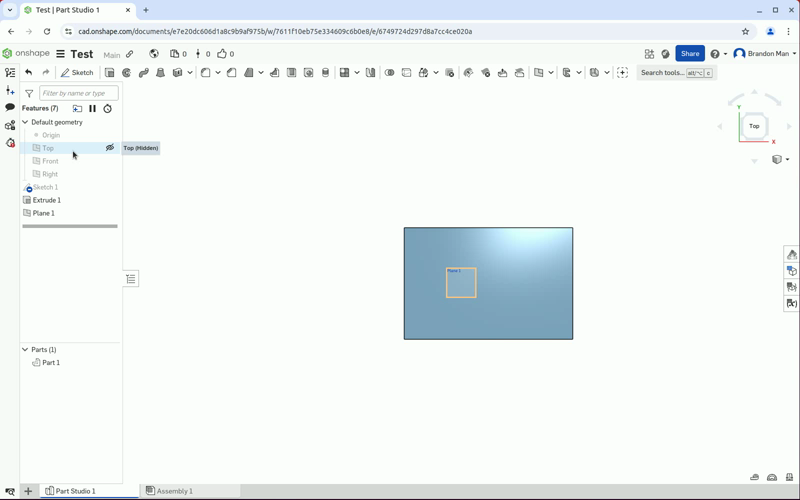
key(shift+s)
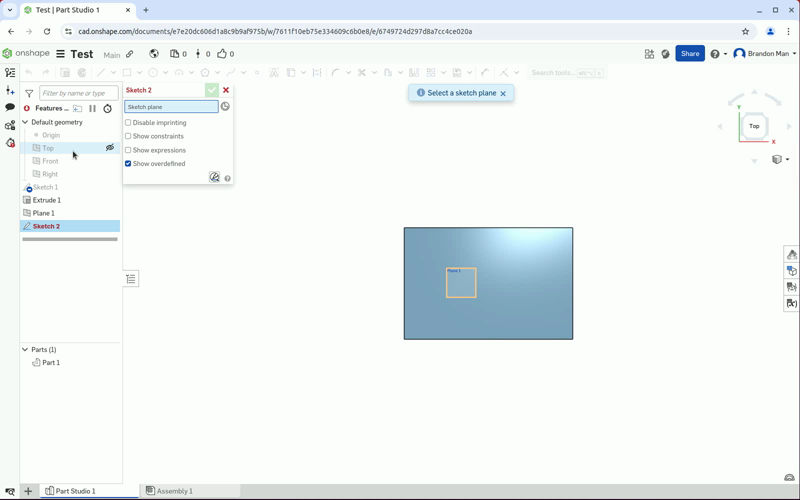
mouse_move(73, 215)
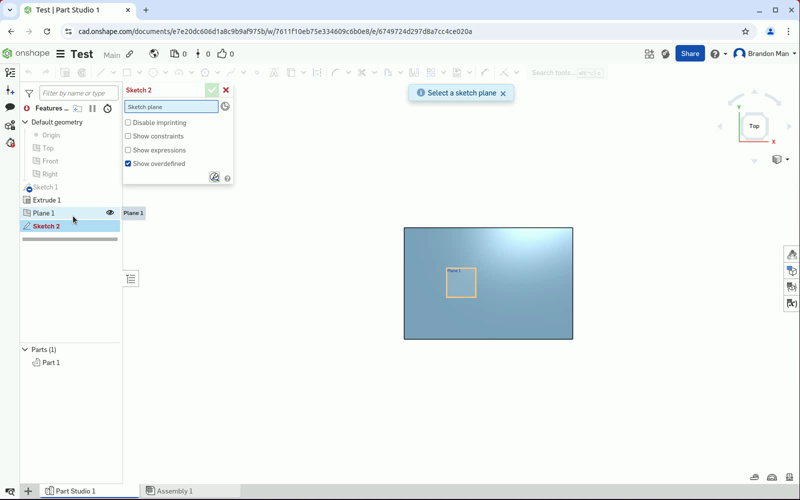
click(73, 215)
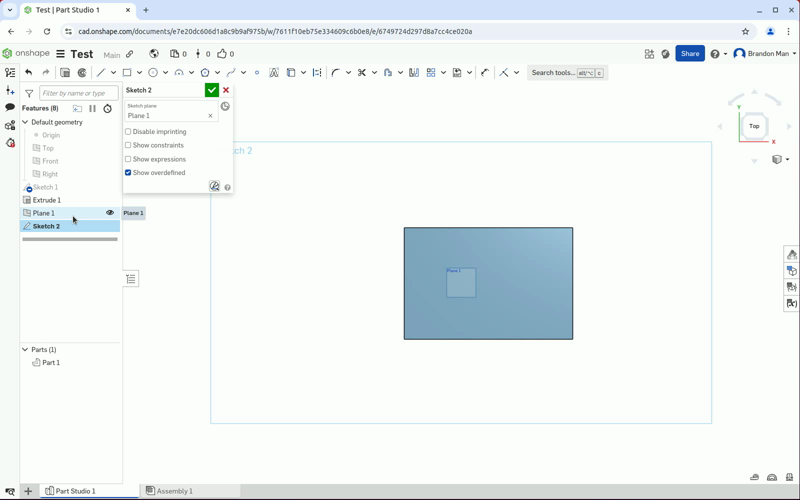
mouse_move(73, 352)
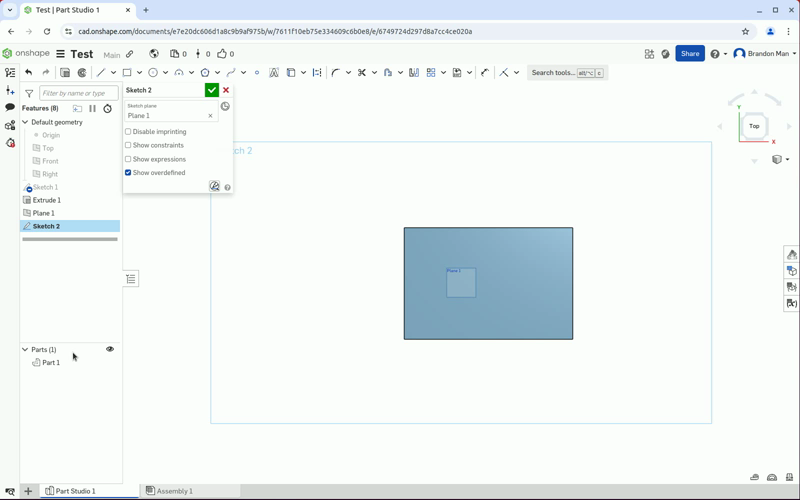
key(y)
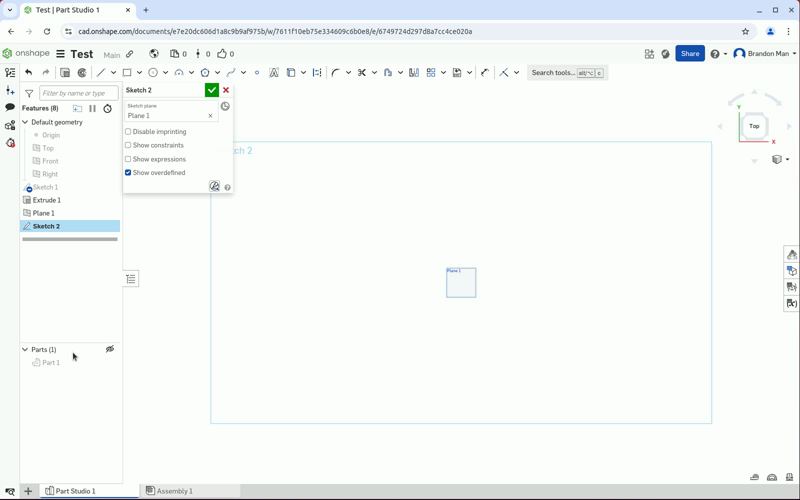
key(c)
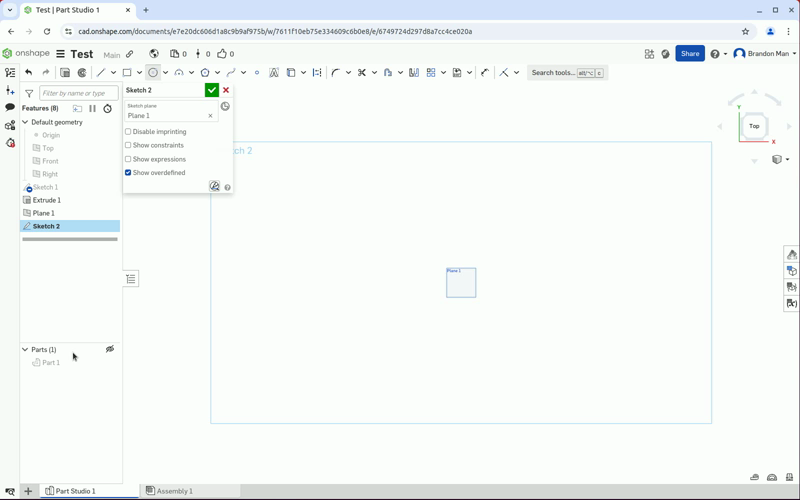
key_down(shift)
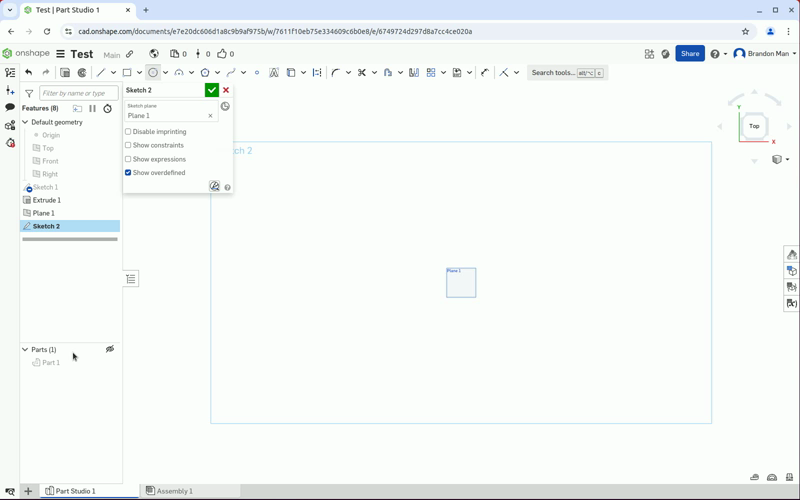
mouse_move(461, 282)
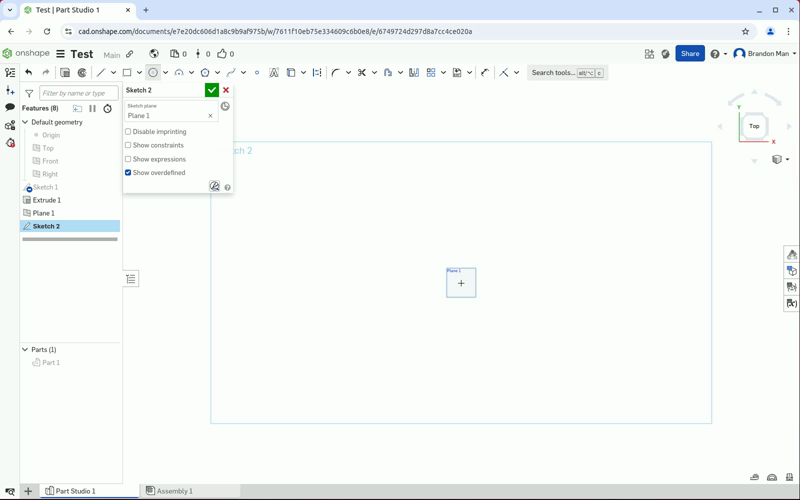
click(461, 282)
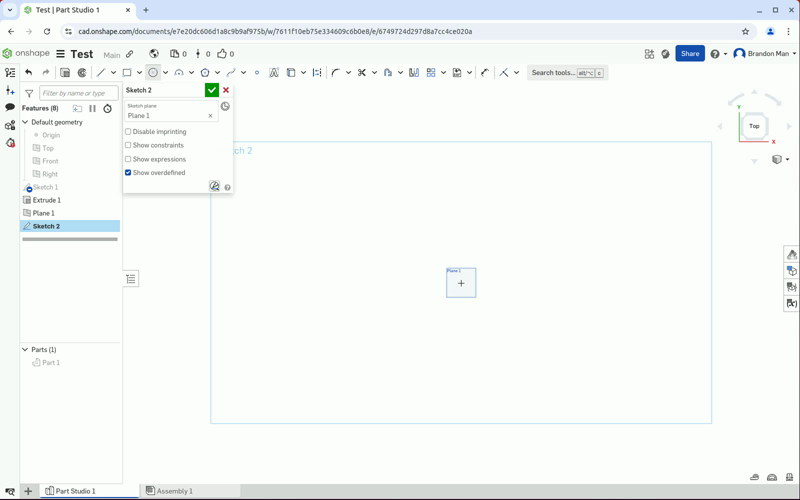
key_up(shift)
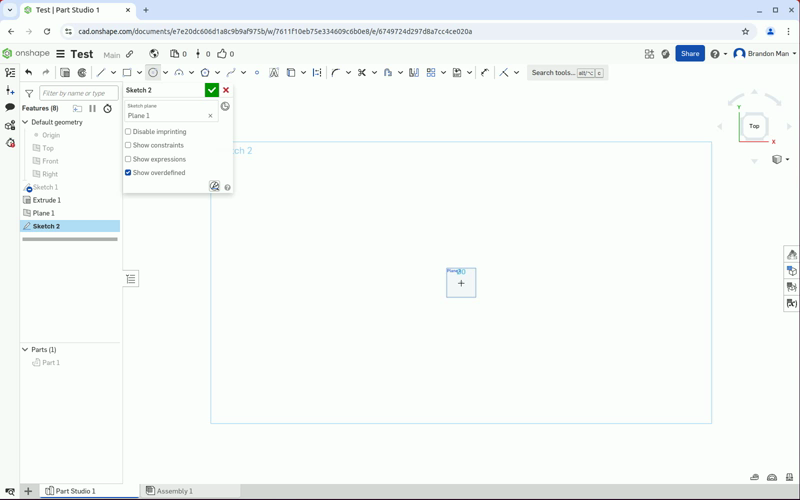
mouse_move(490, 282)
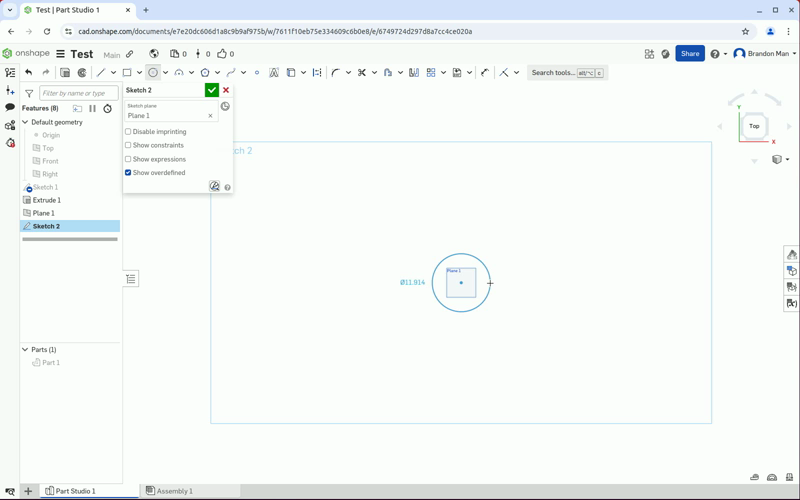
click(490, 282)
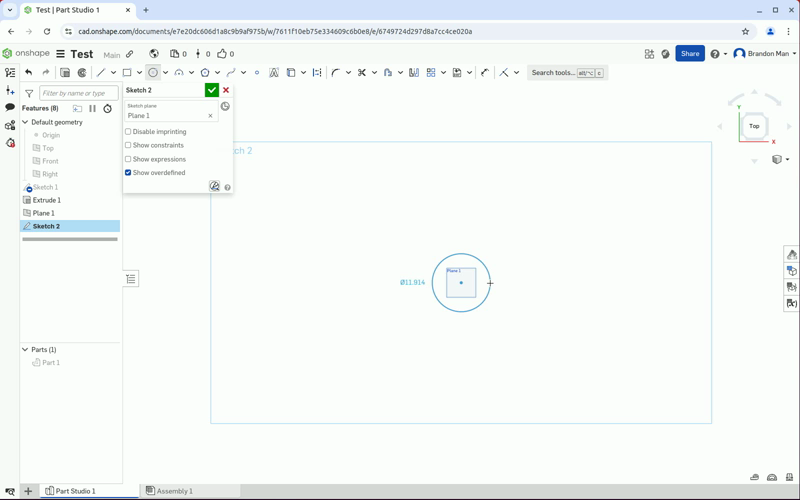
key(esc)
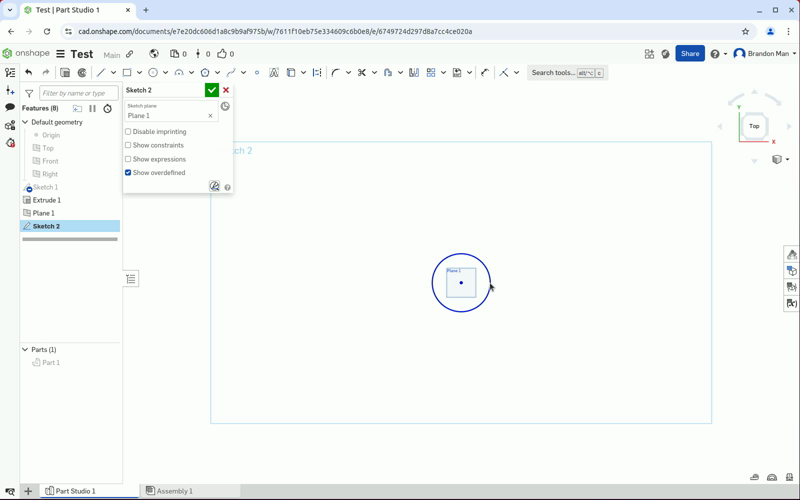
mouse_move(463, 272)
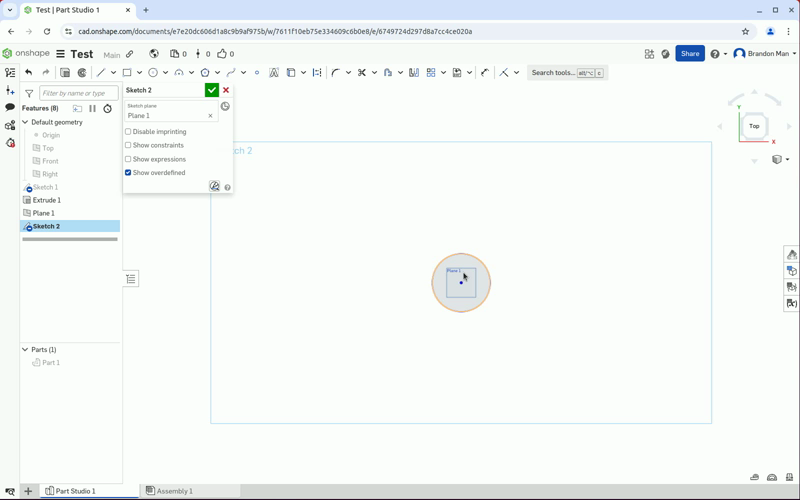
click(463, 272)
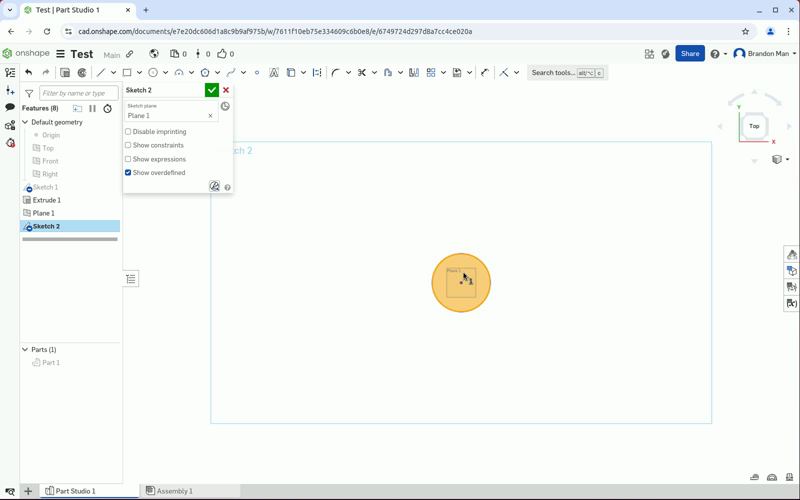
mouse_move(73, 352)
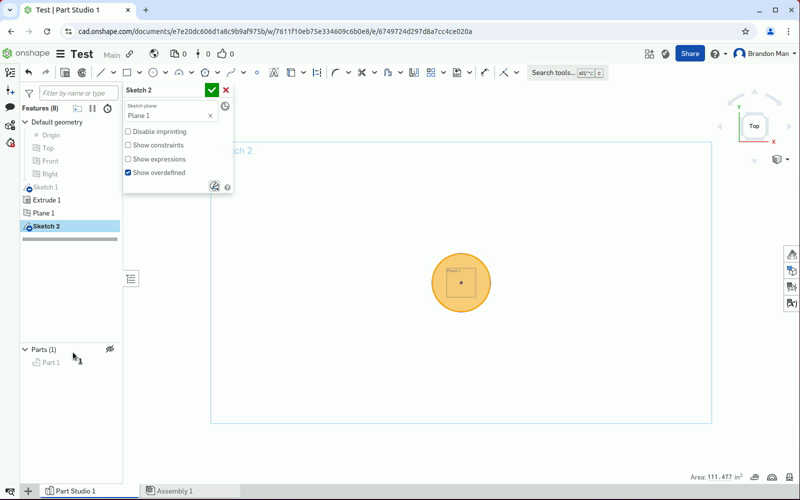
key(shift+y)
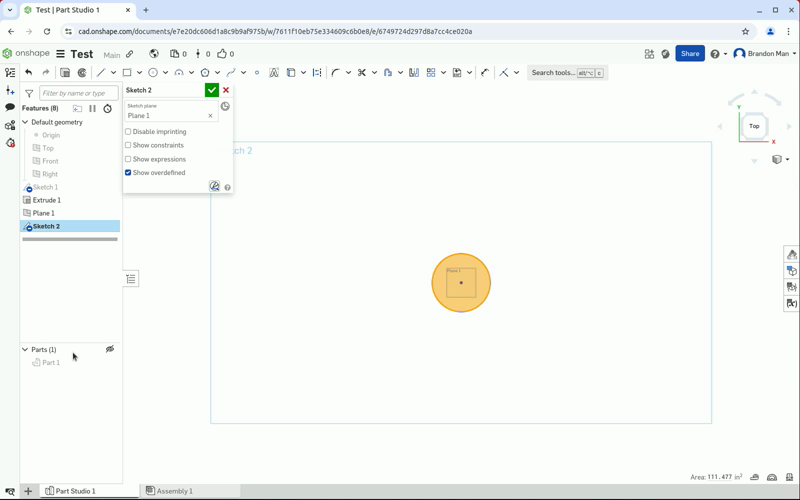
key(shift+e)
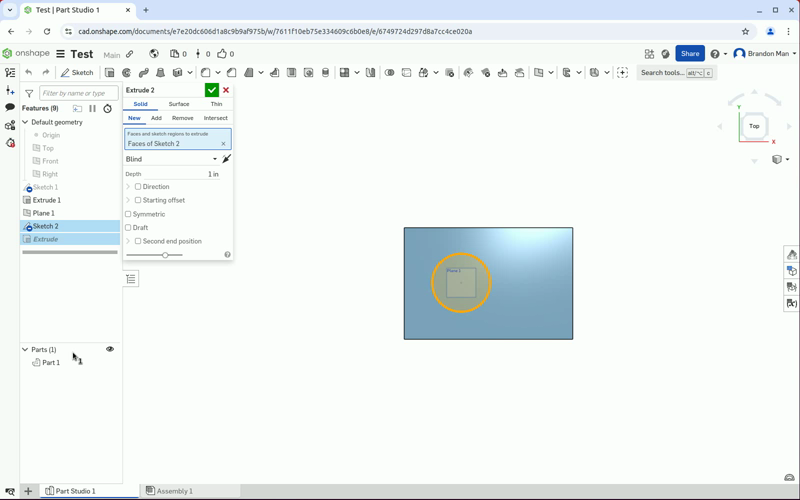
mouse_move(143, 106)
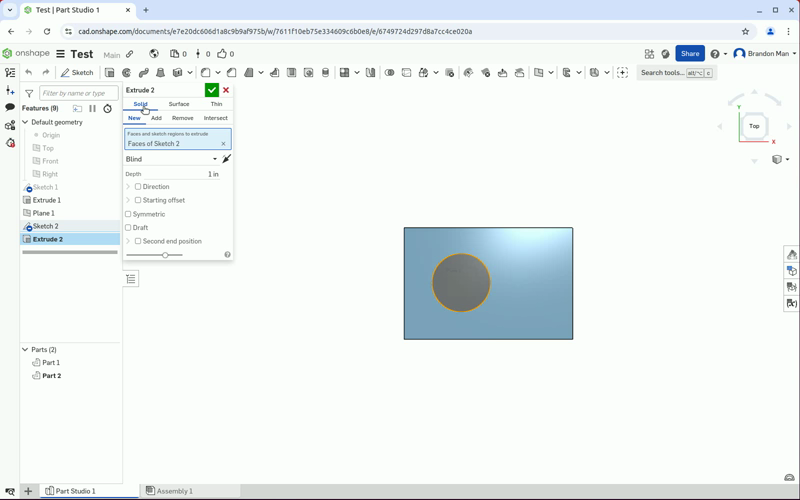
click(143, 106)
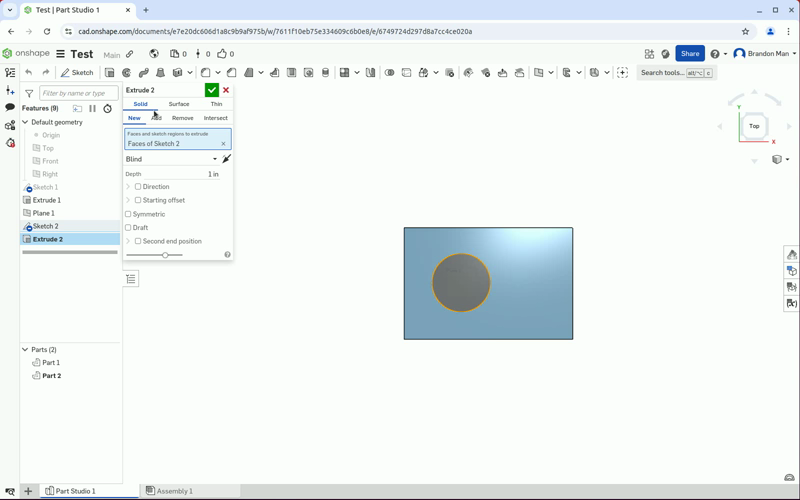
mouse_move(186, 120)
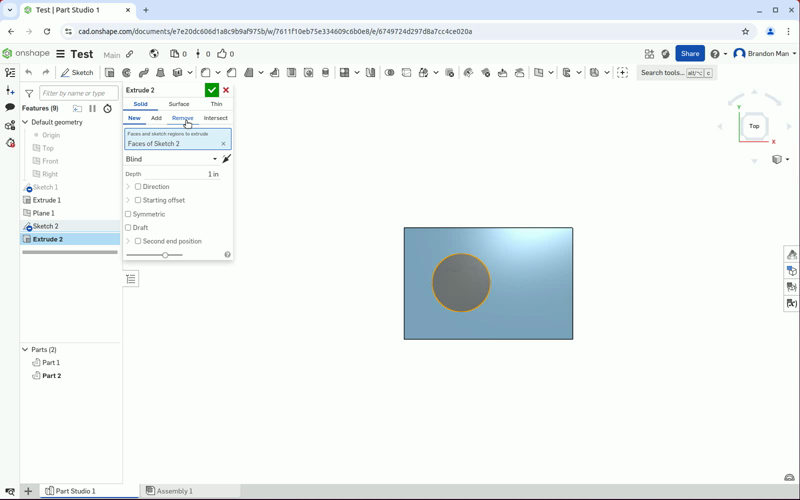
click(186, 120)
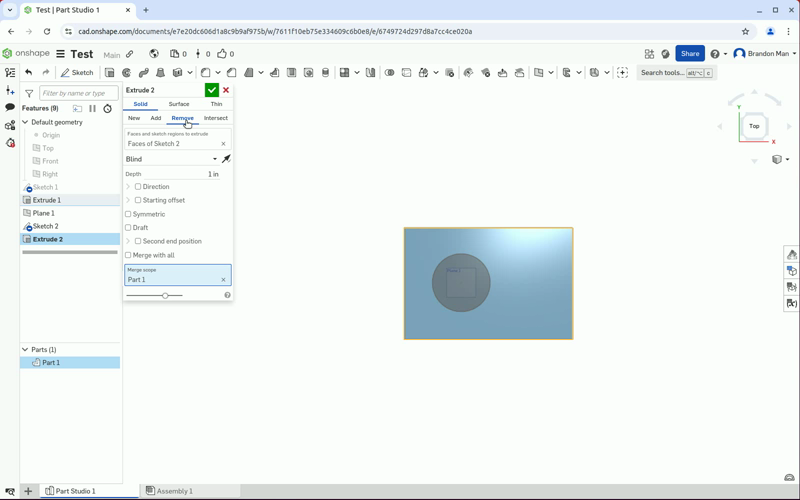
key(tab, 4)
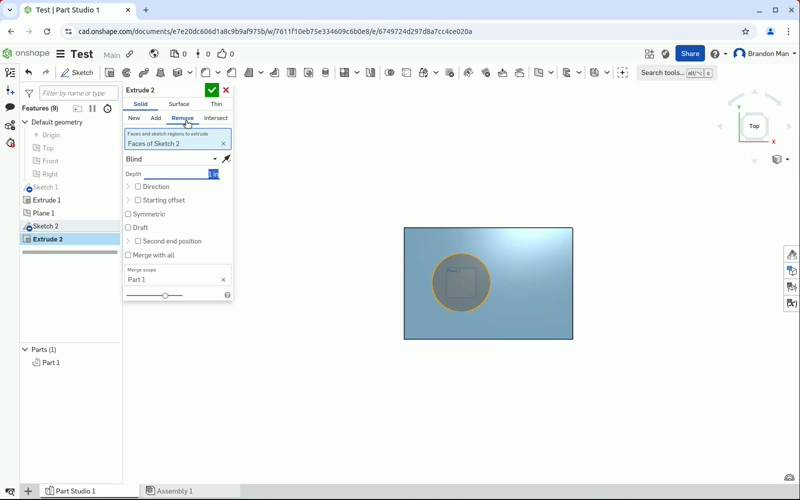
text(2.407)
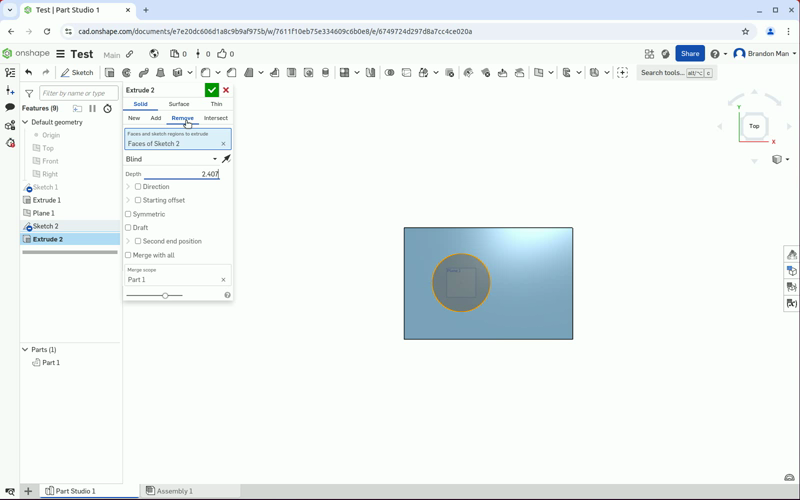
key(tab, 6)
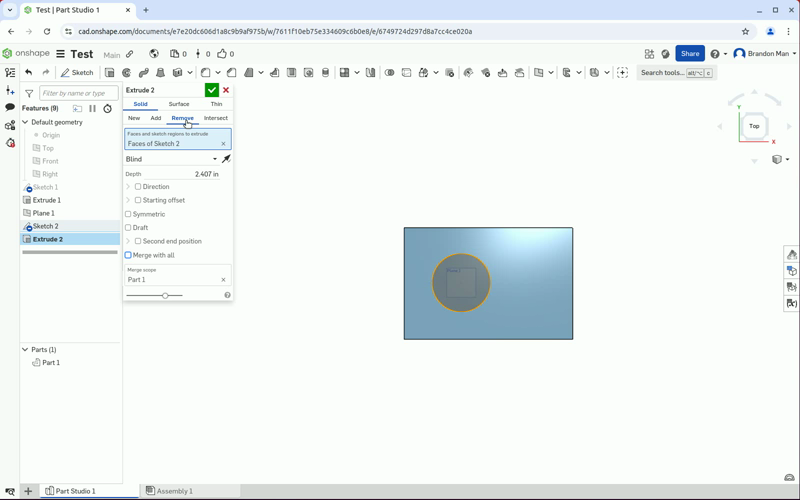
key(space)
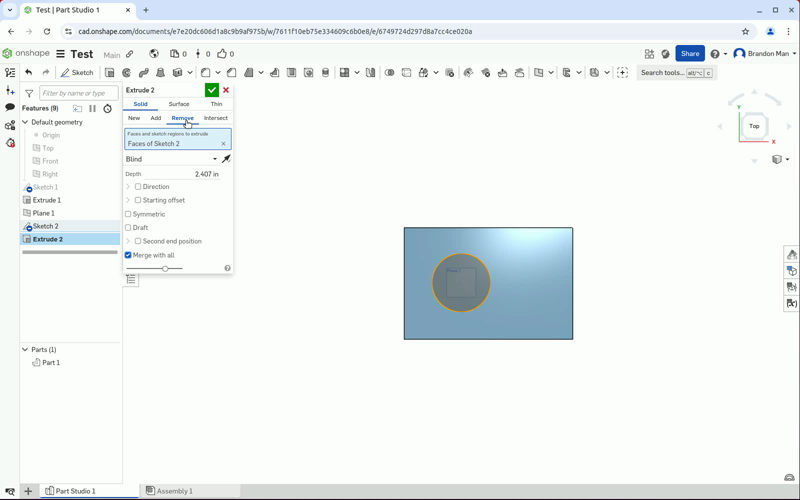
key(enter)
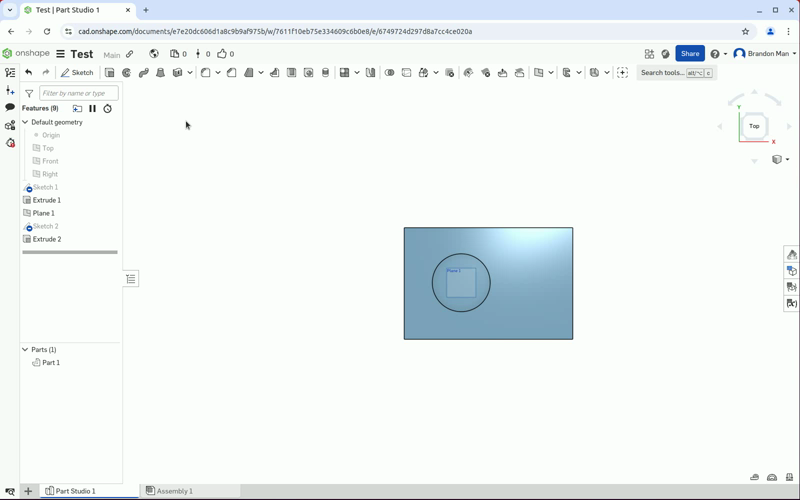
key(shift+h)
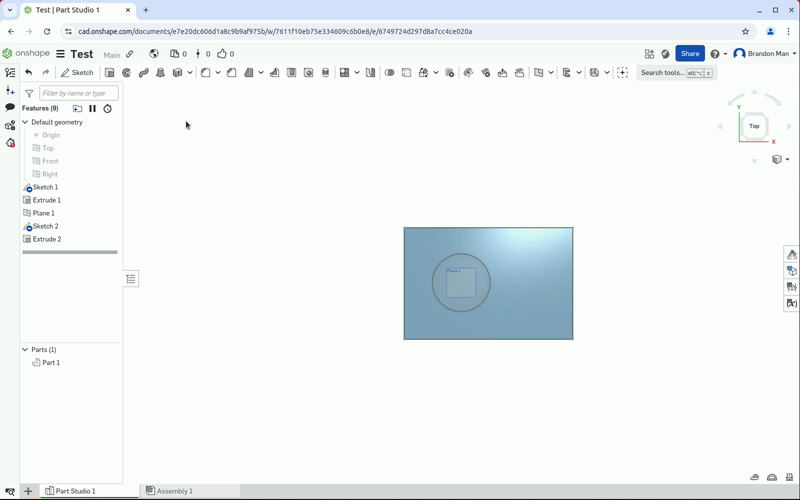
key(shift+h)
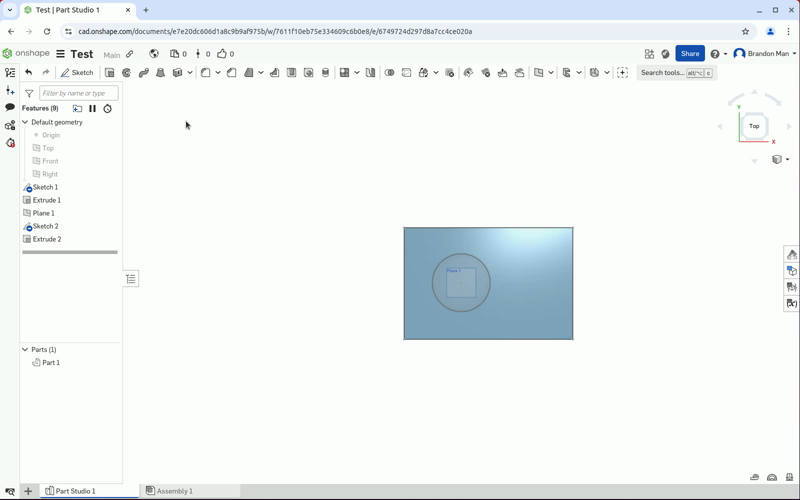
key(shift+7)
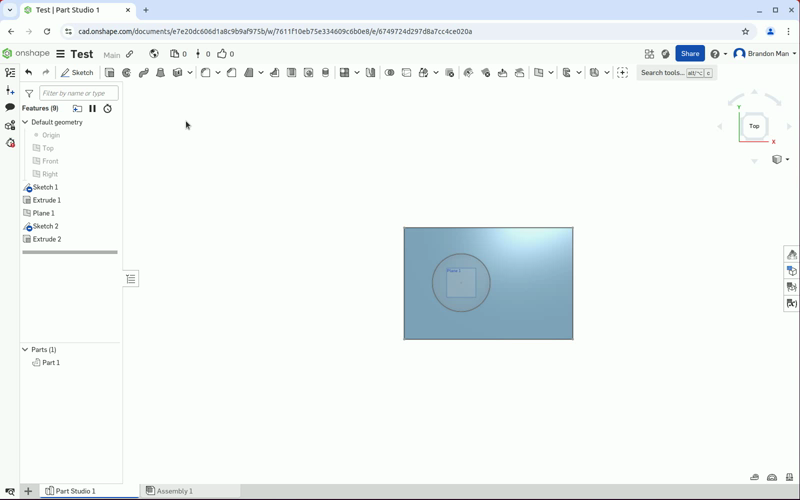
key(up, 3)
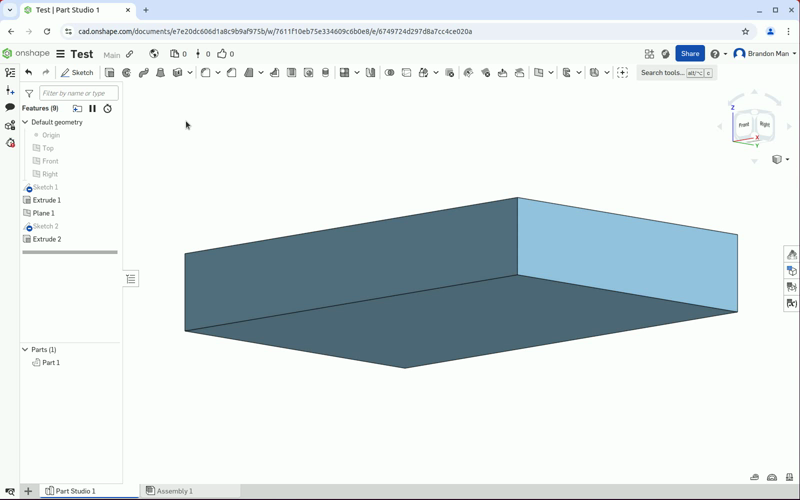
key(left, 3)
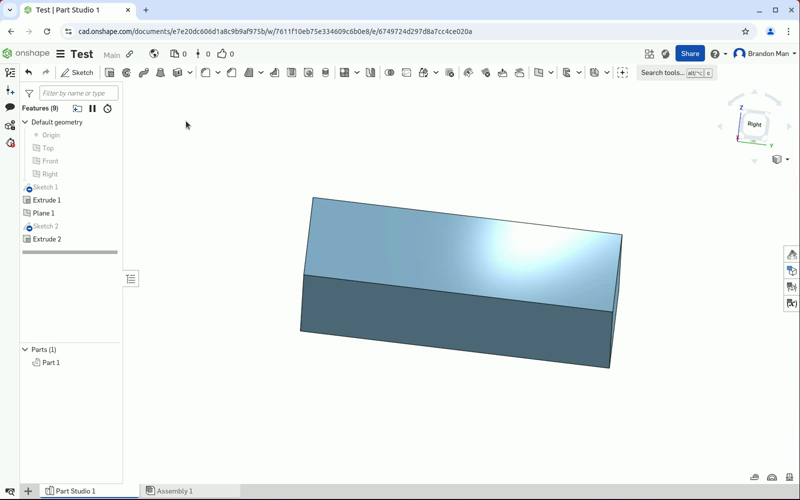
key(right, 3)
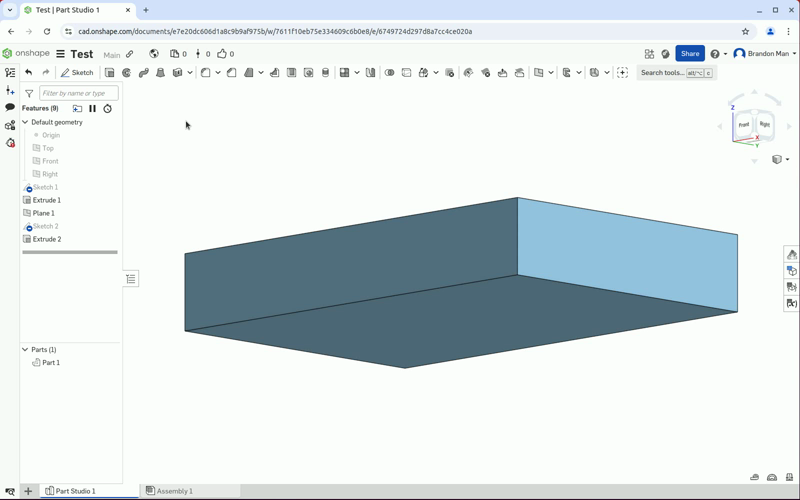
key(down, 3)
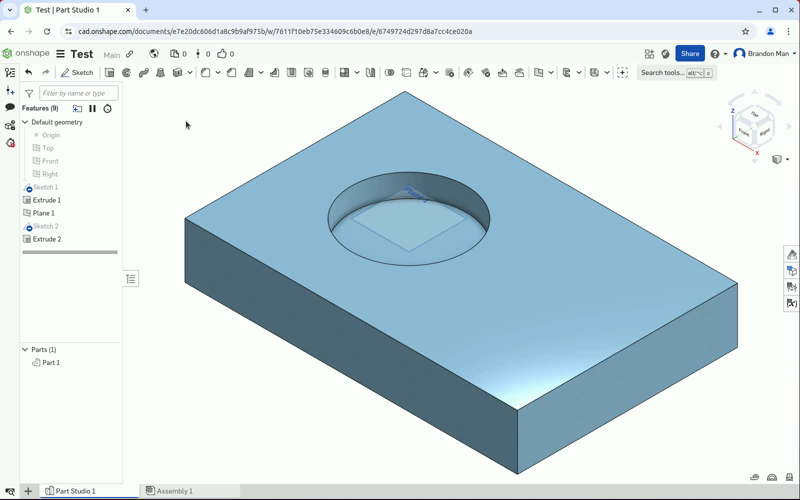
mouse_move(73, 189)
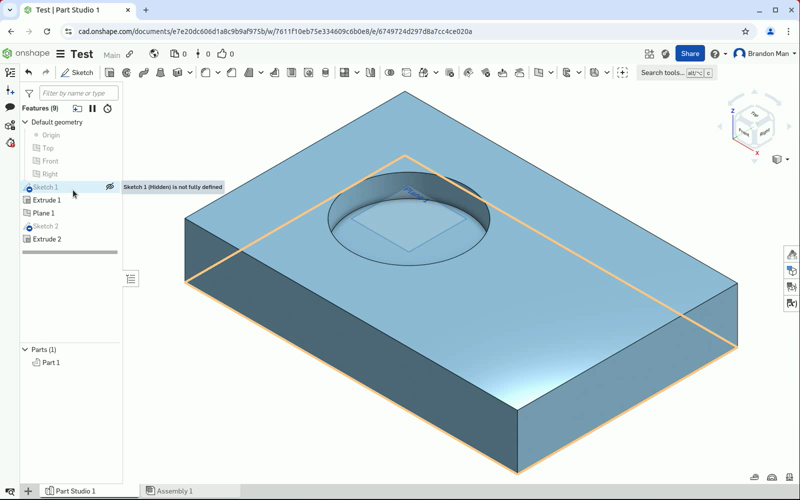
click(73, 189)